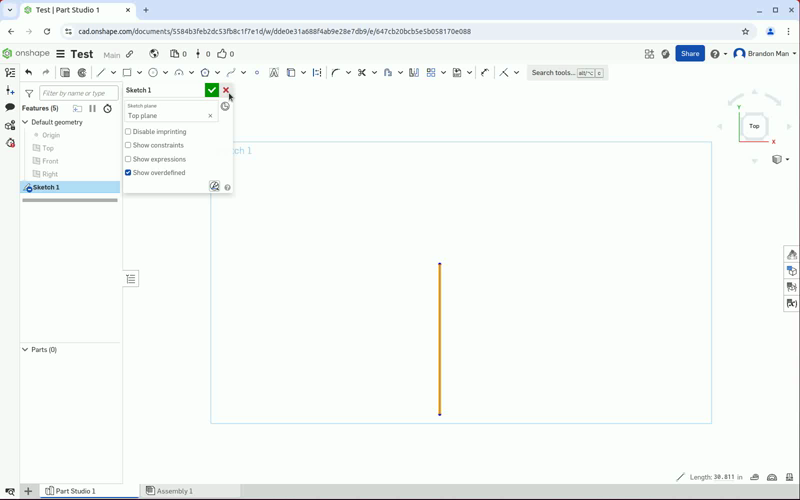
key(shift+h)
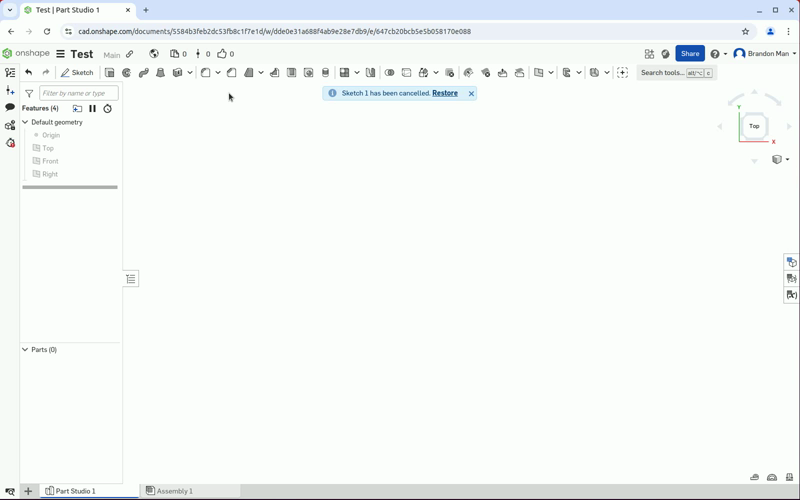
mouse_move(73, 352)
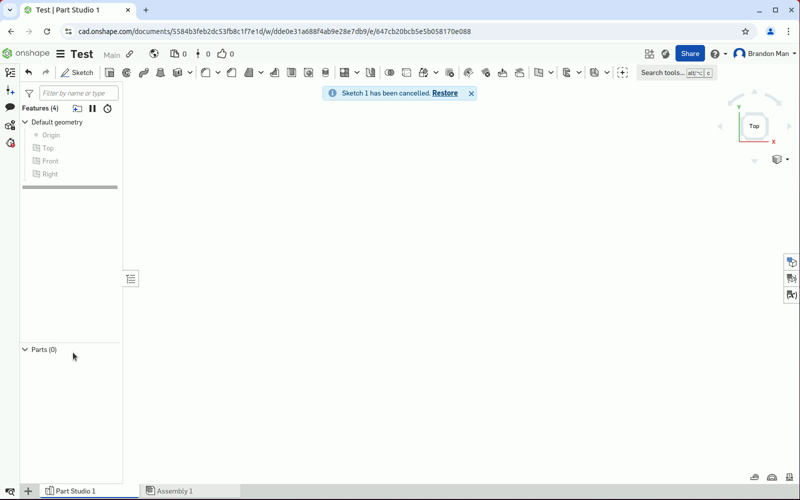
key(y)
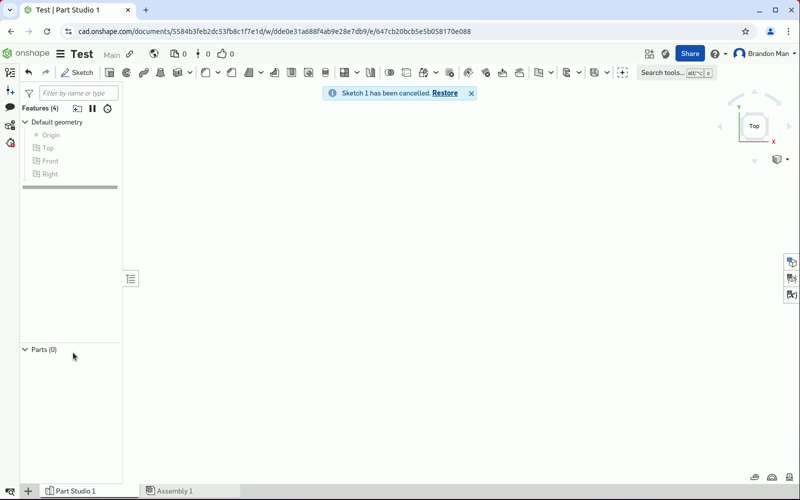
key(shift+p)
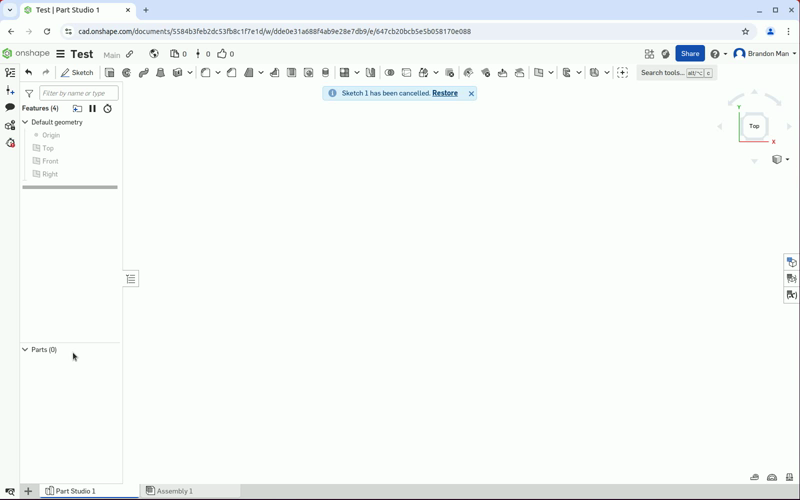
key(space)
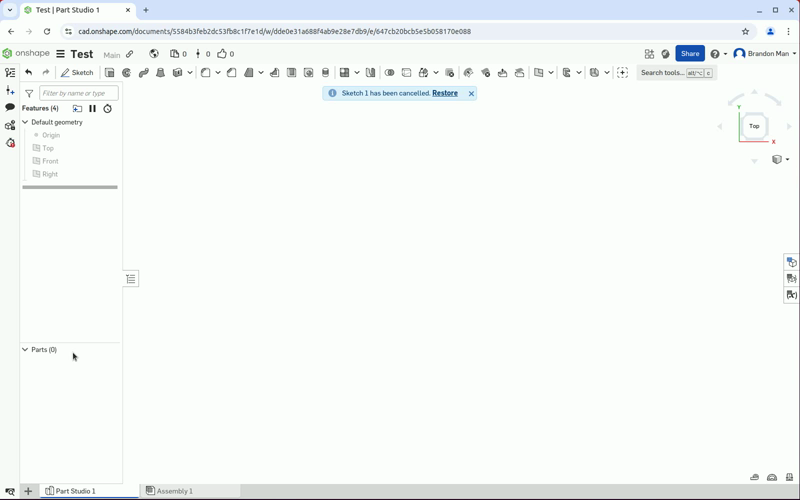
key_down(shift)
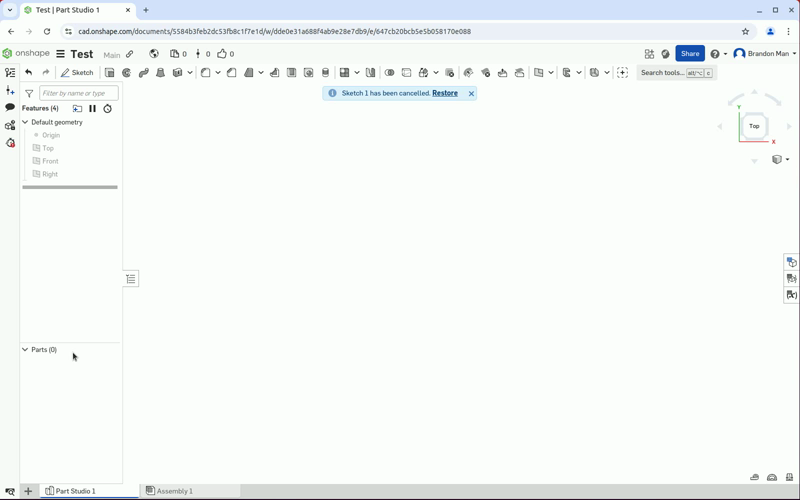
key(up)
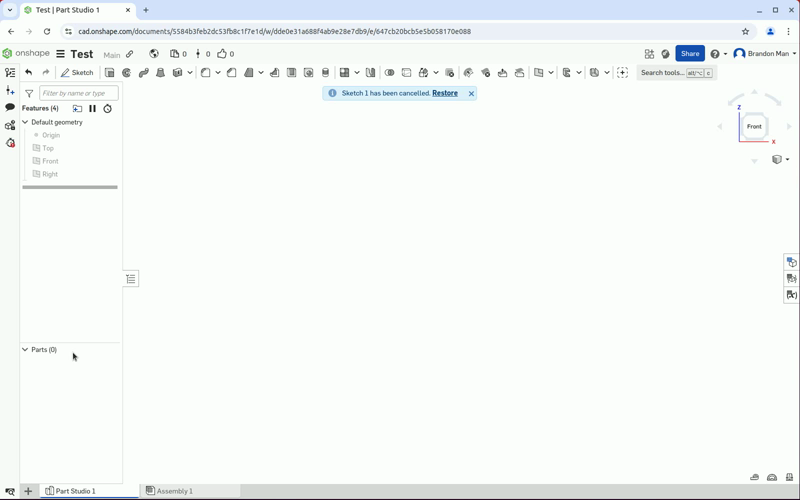
key_up(shift)
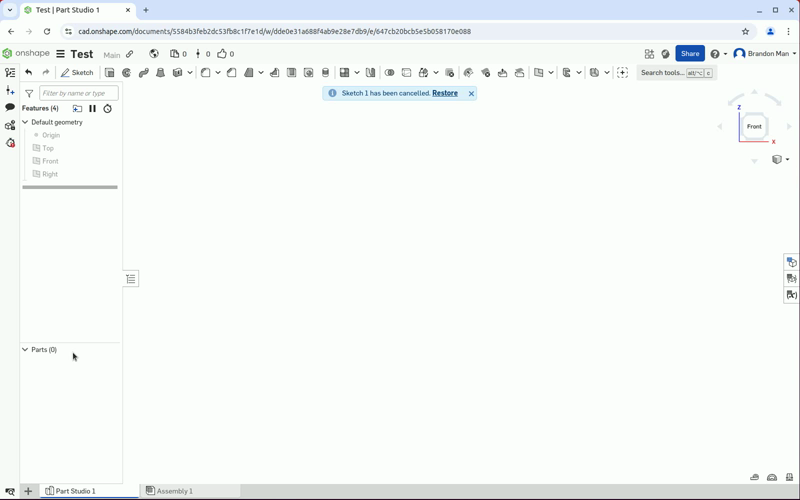
key(space)
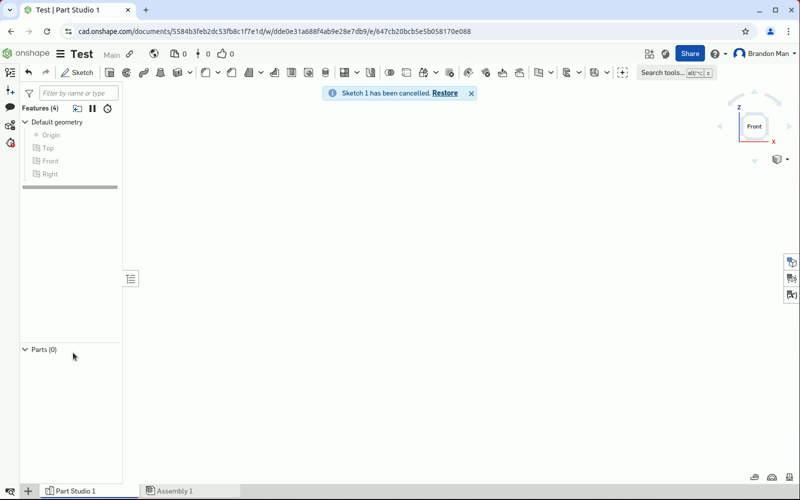
key_down(shift)
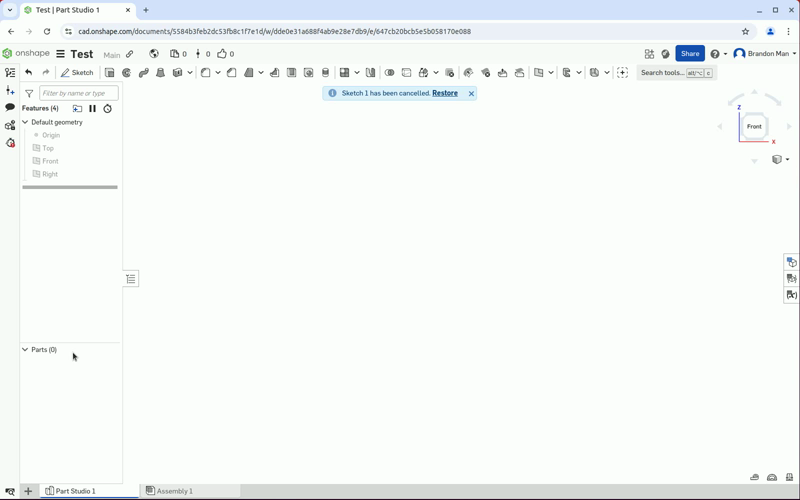
key(left)
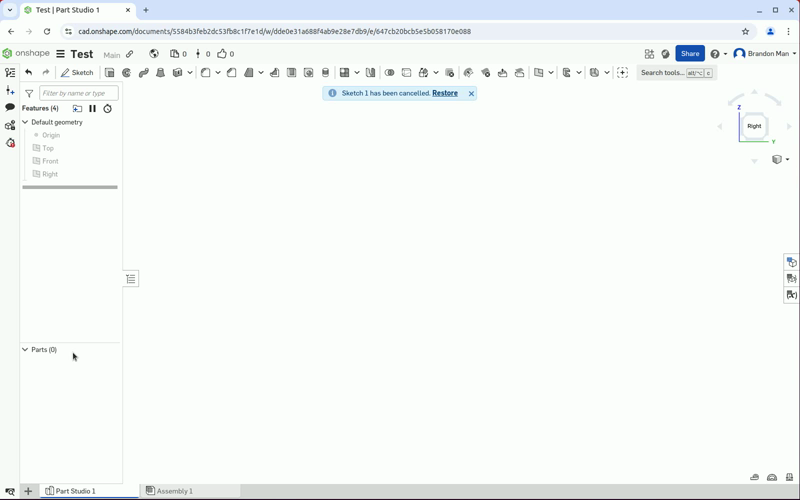
key_up(shift)
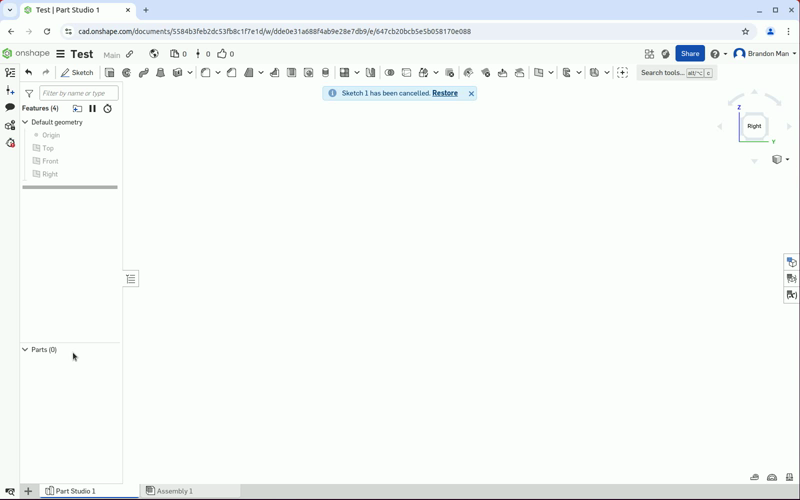
mouse_move(73, 352)
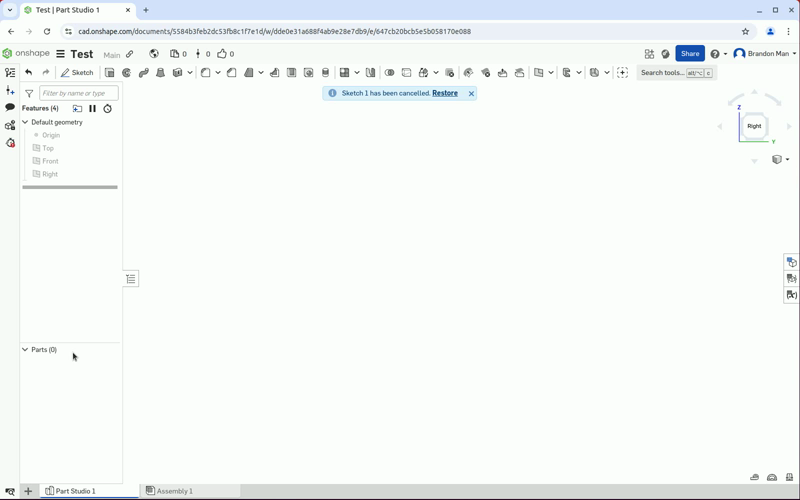
key(shift+y)
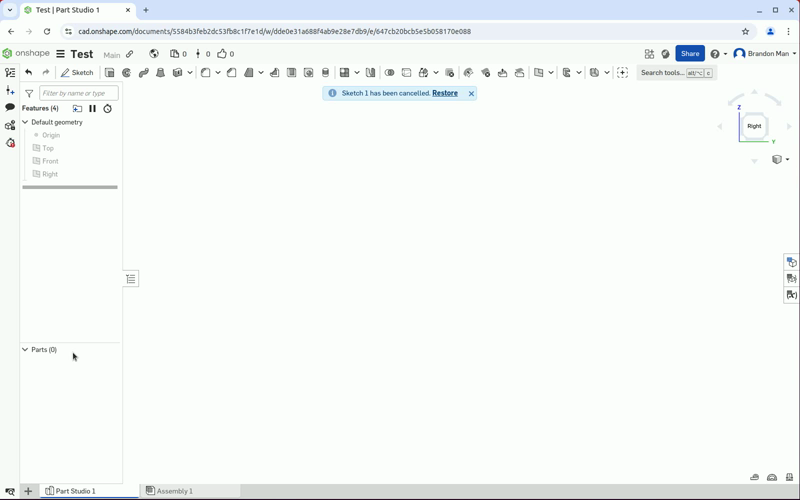
key(shift+s)
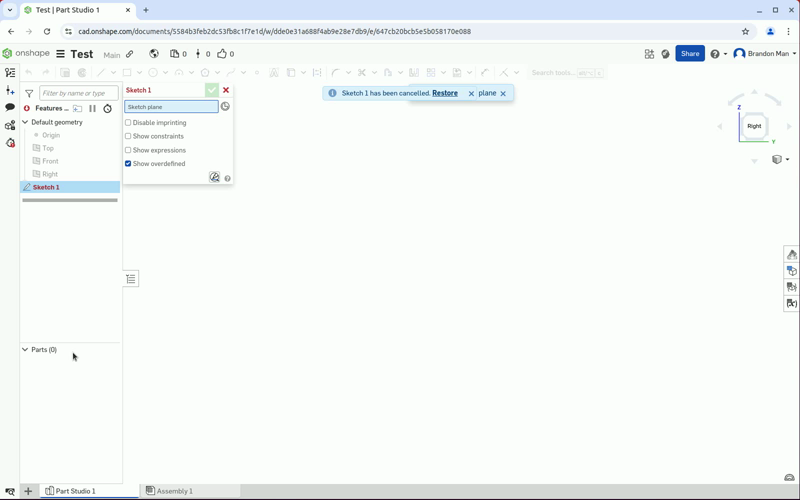
mouse_move(73, 176)
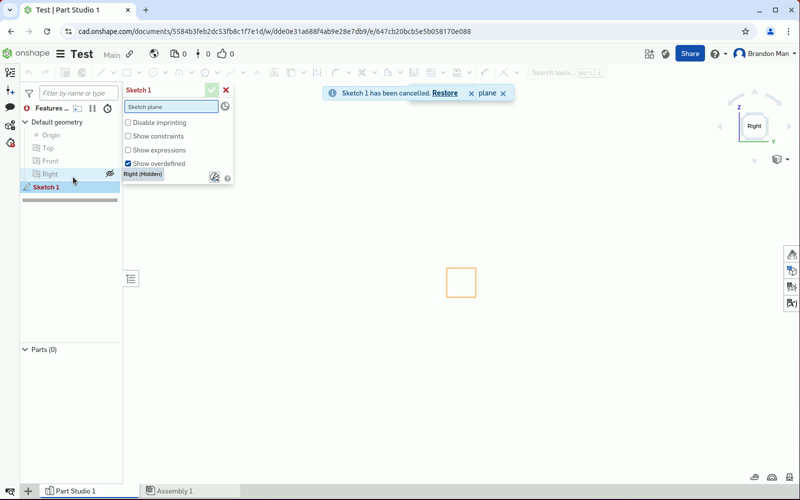
click(73, 176)
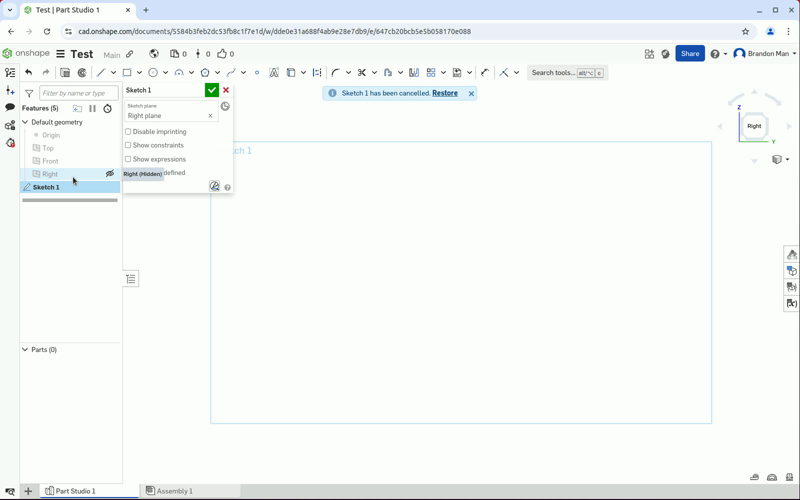
mouse_move(73, 352)
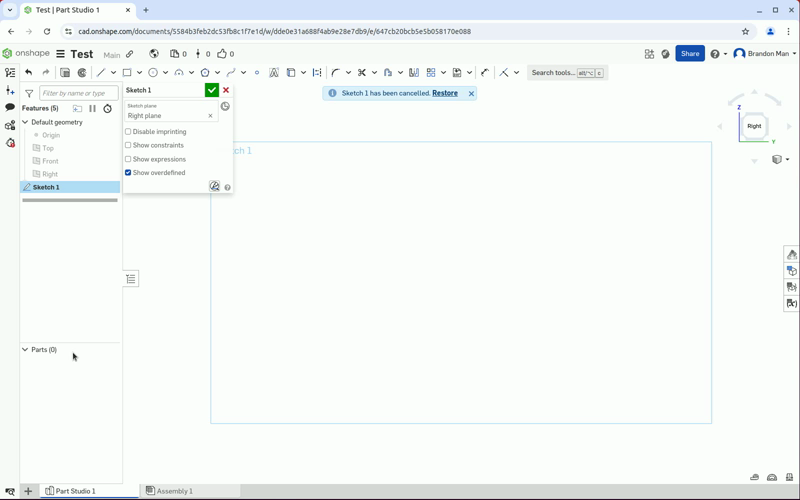
key(y)
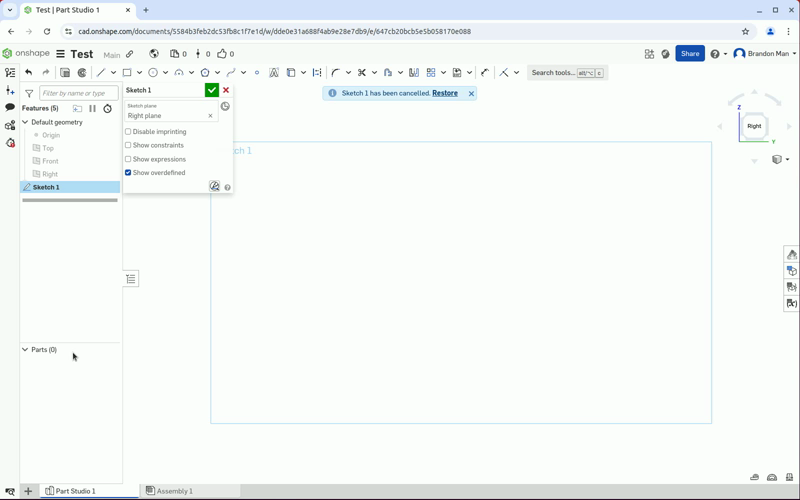
key(l)
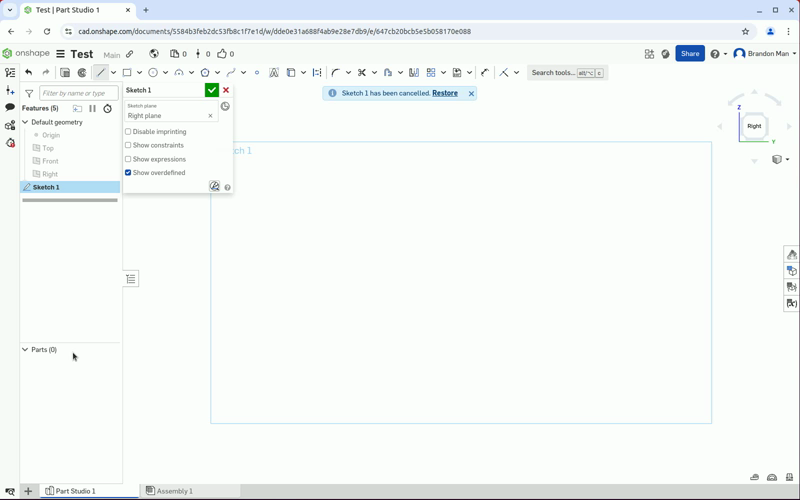
key_down(shift)
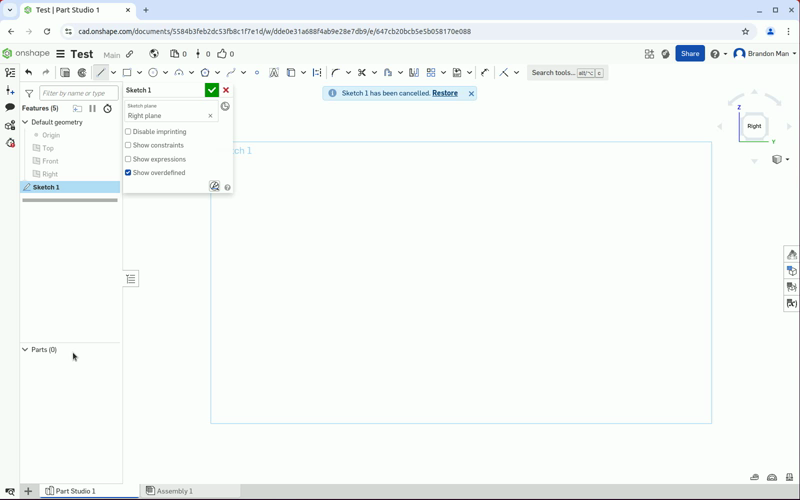
mouse_move(349, 363)
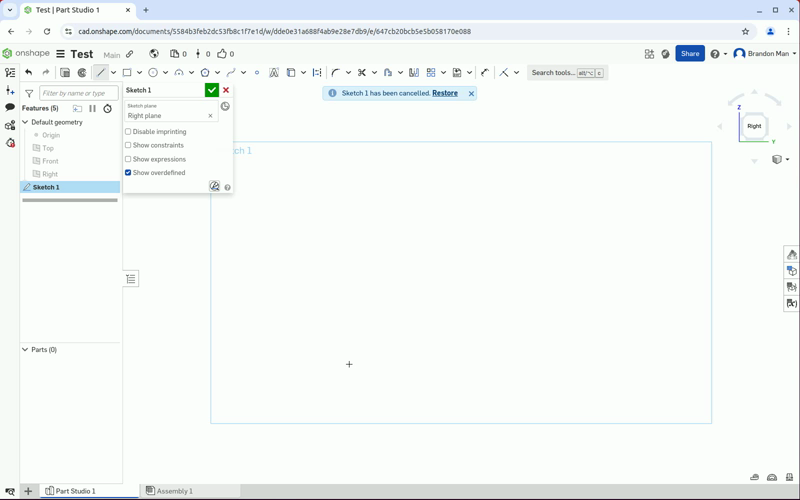
click(349, 363)
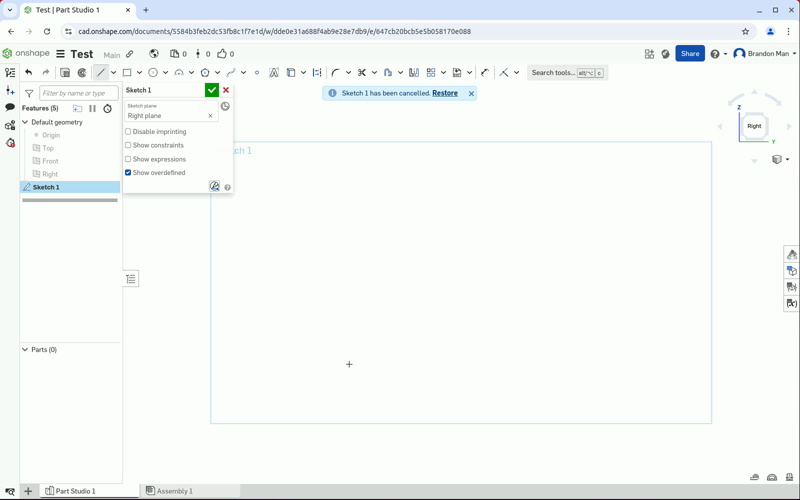
key_up(shift)
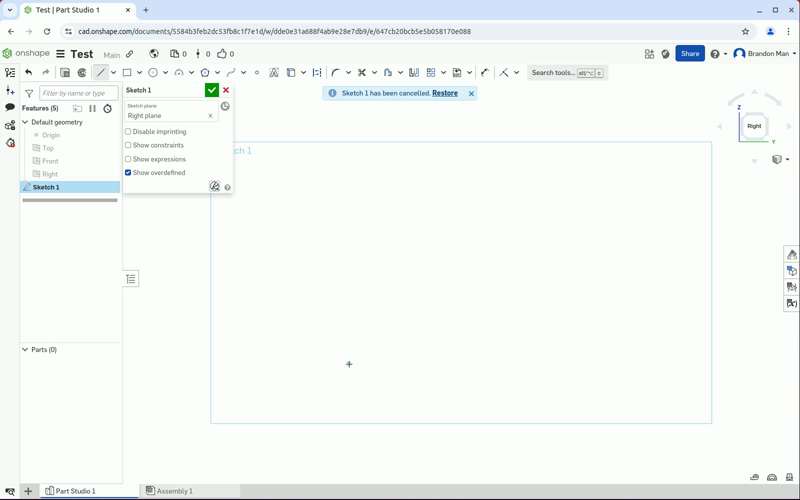
key_down(shift)
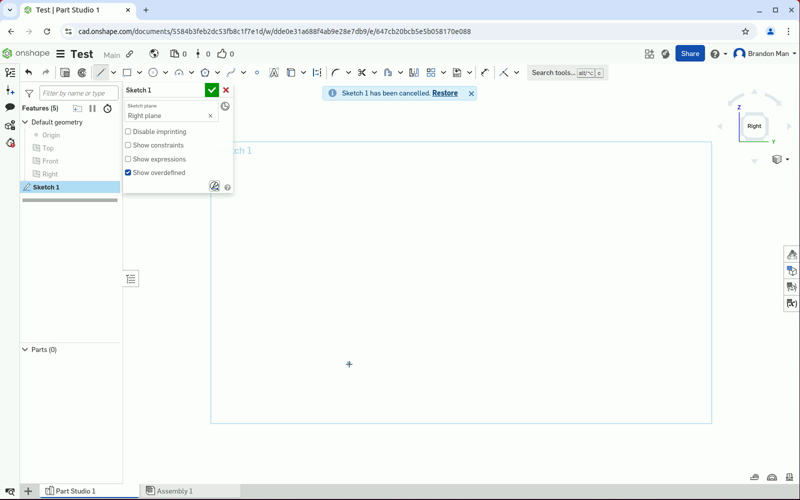
mouse_move(572, 363)
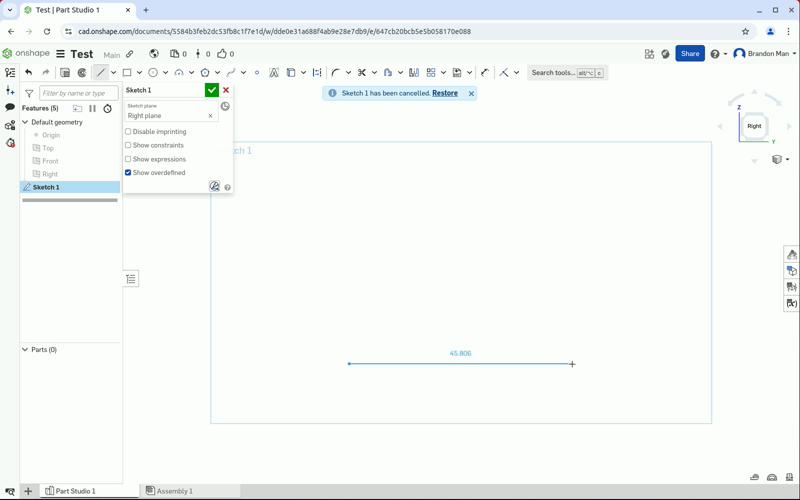
click(572, 363)
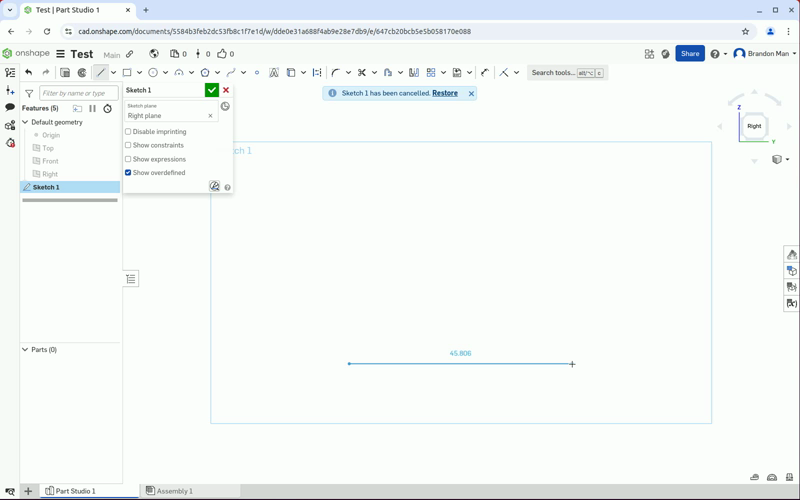
key_up(shift)
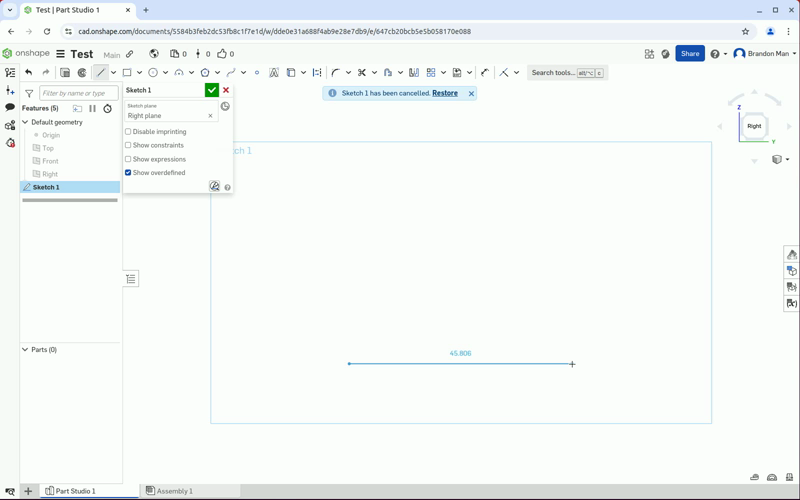
key_down(shift)
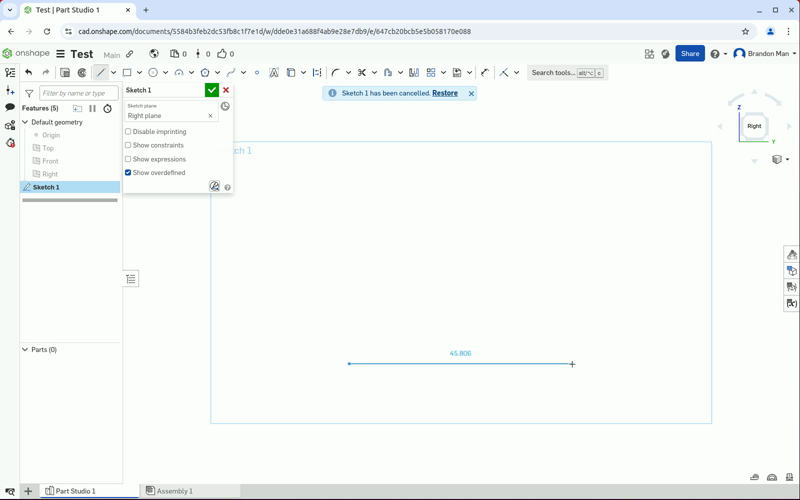
mouse_move(572, 197)
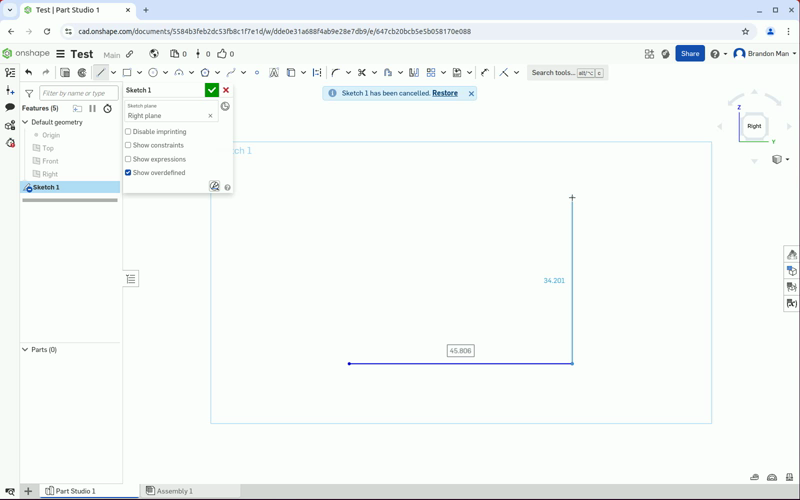
click(572, 197)
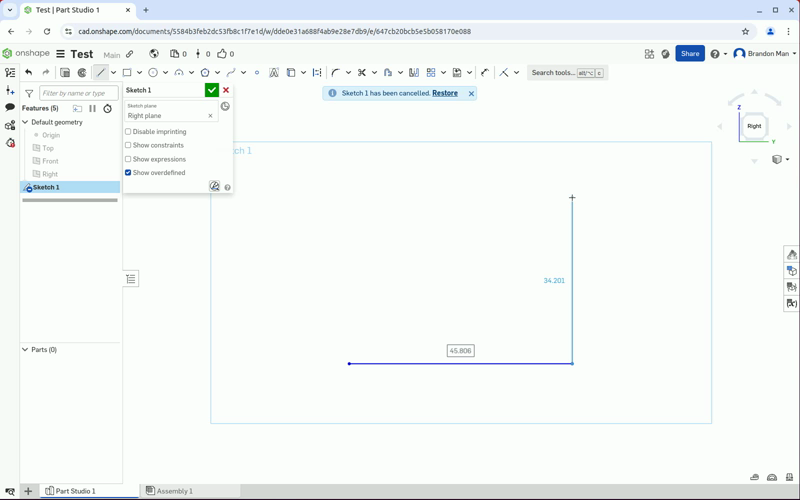
key_up(shift)
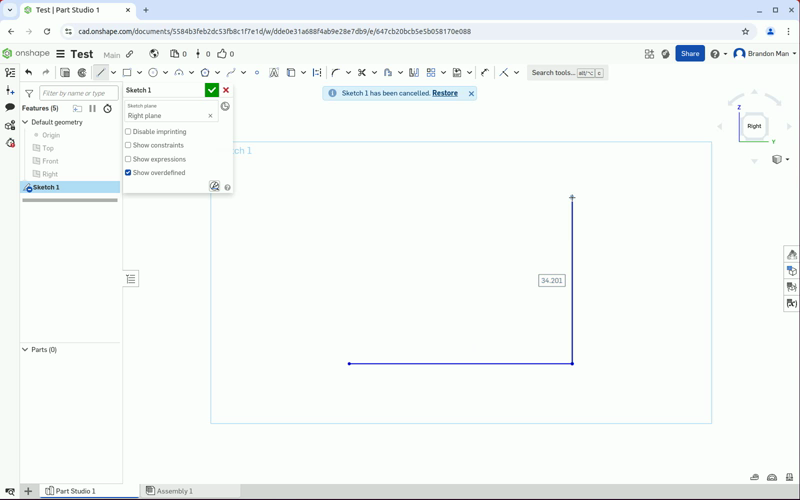
key_down(shift)
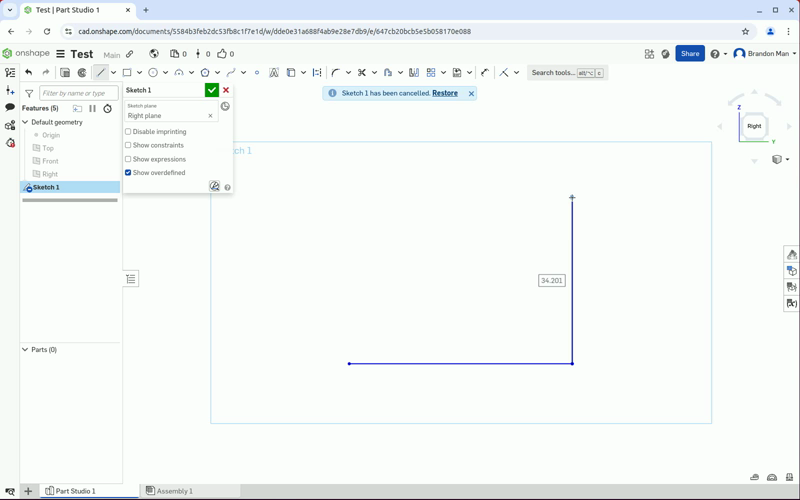
mouse_move(349, 197)
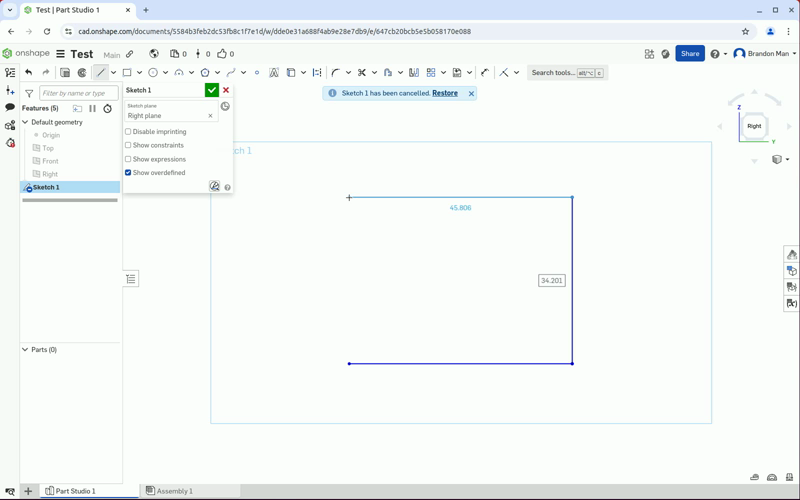
click(349, 197)
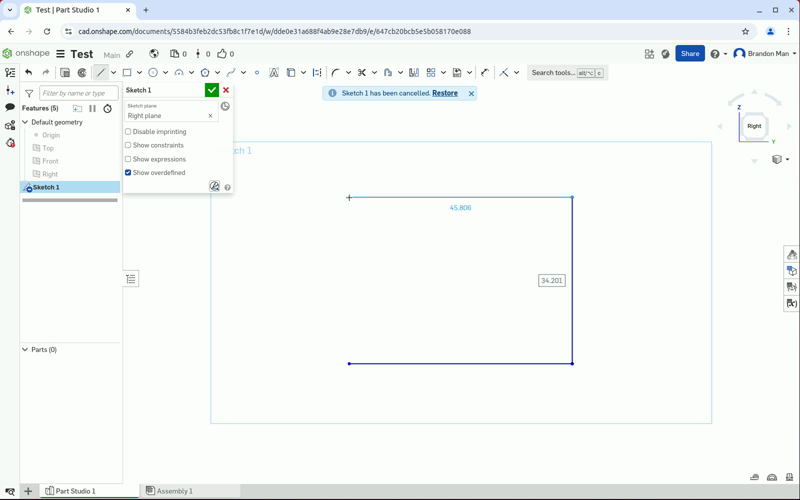
key_up(shift)
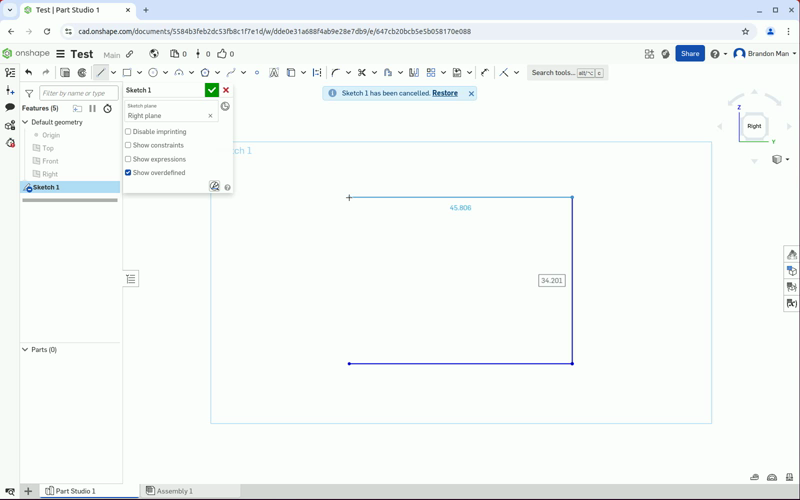
key_down(shift)
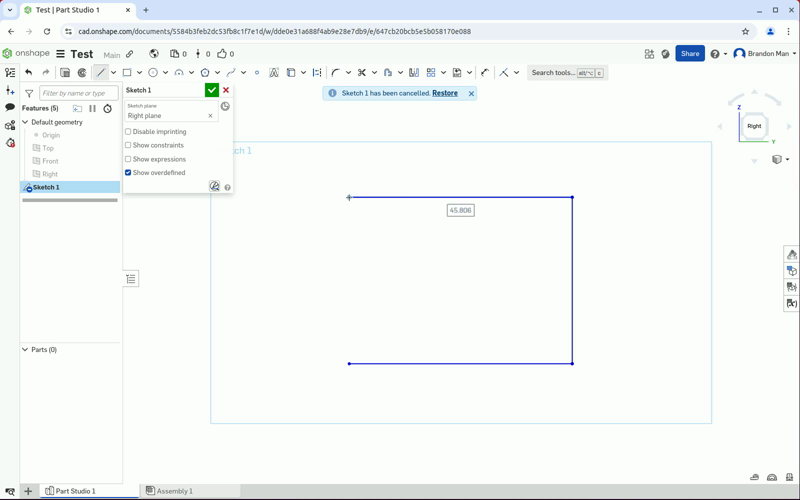
mouse_move(349, 363)
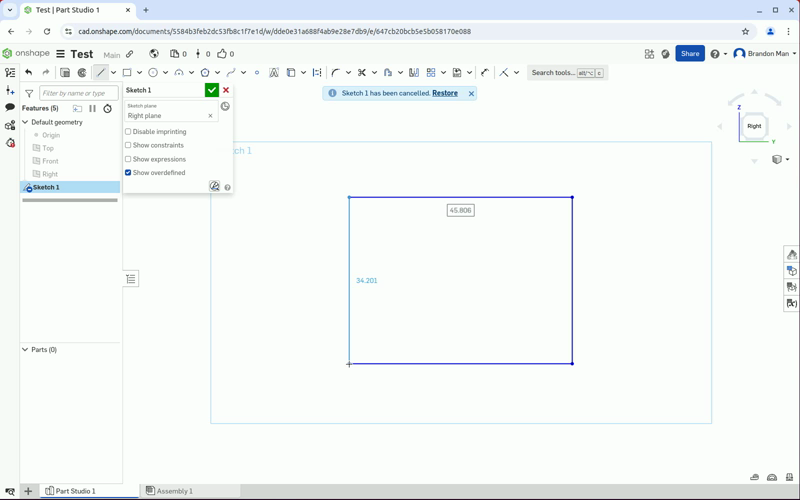
key_up(shift)
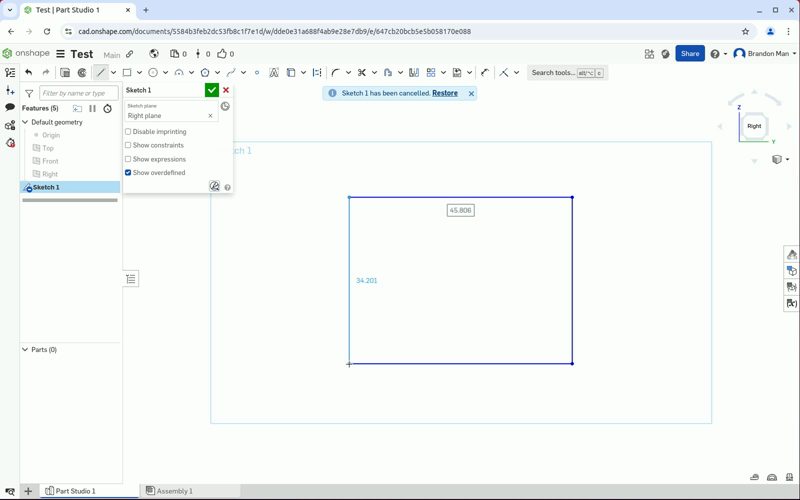
click(349, 363)
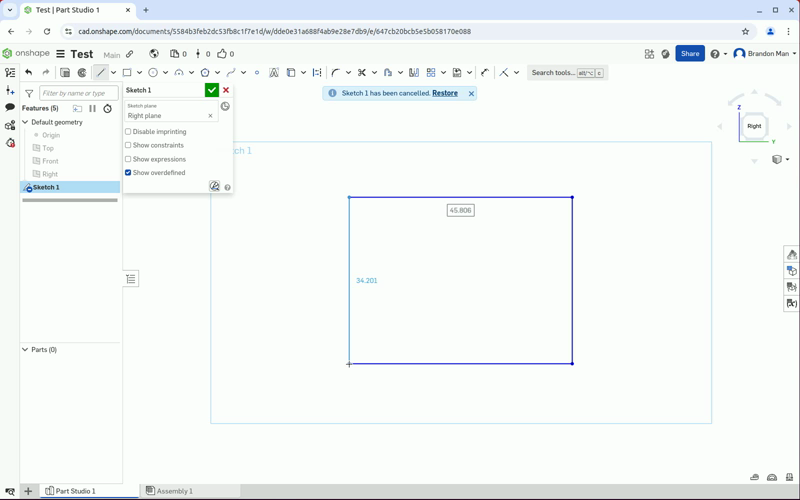
key(esc)
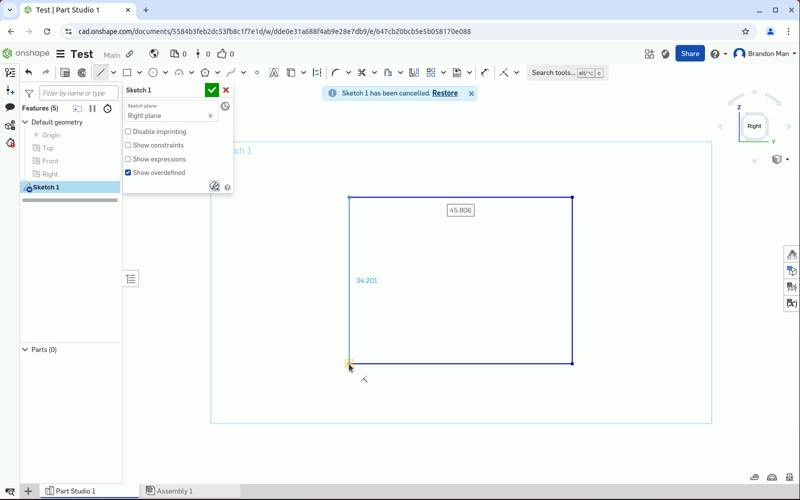
mouse_move(486, 267)
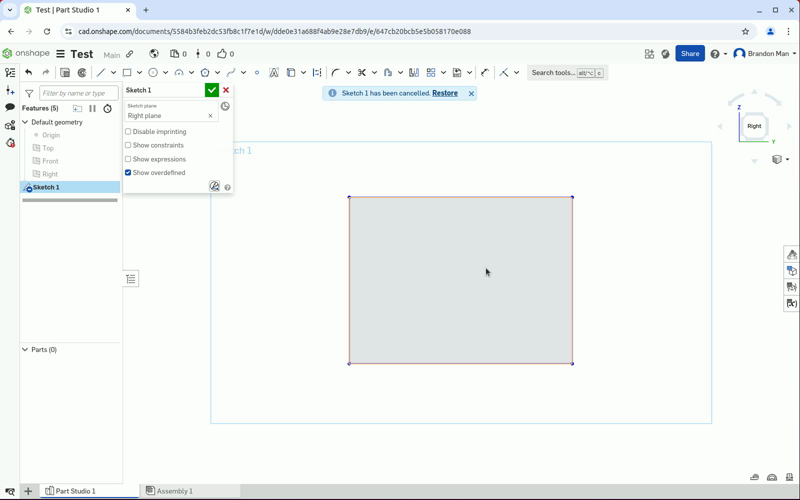
click(486, 267)
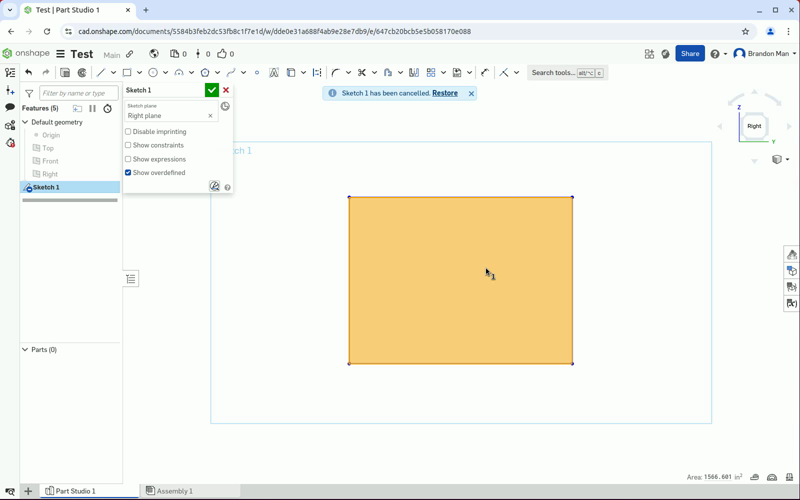
mouse_move(73, 352)
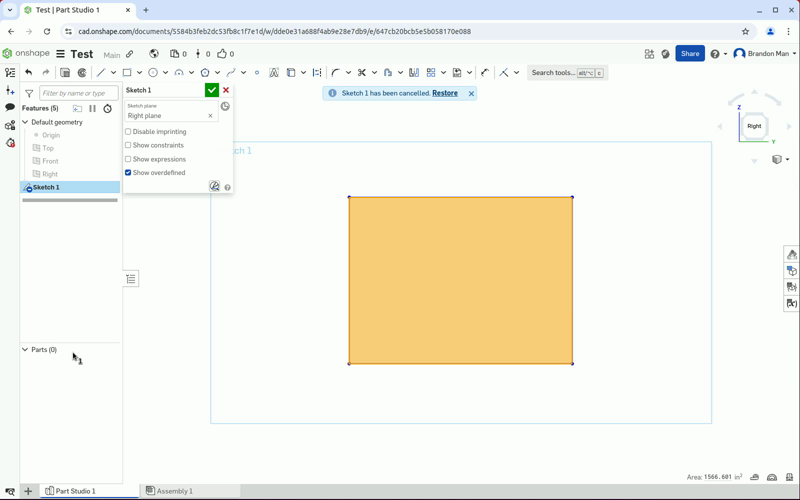
key(shift+y)
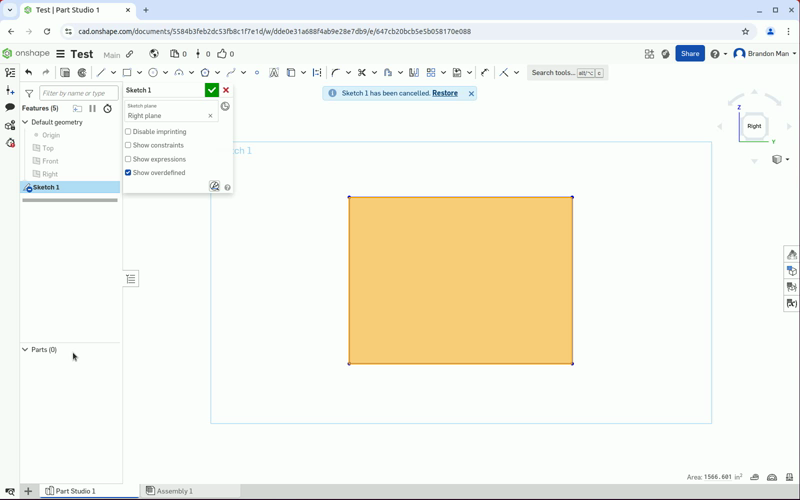
key(shift+e)
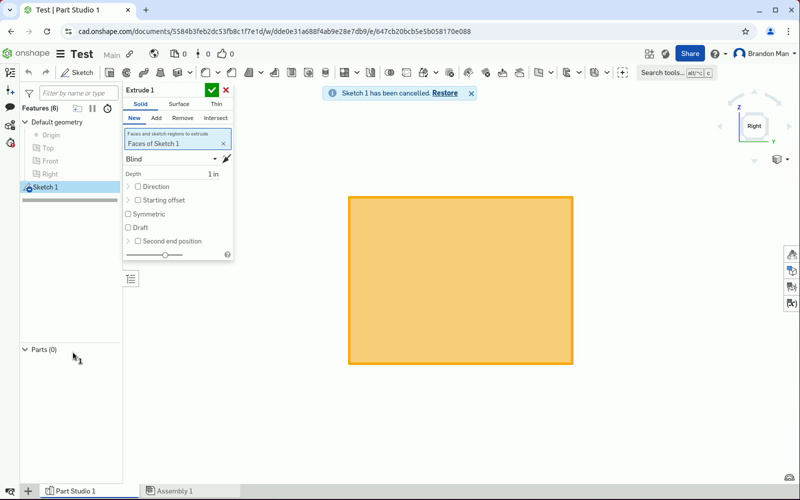
mouse_move(143, 106)
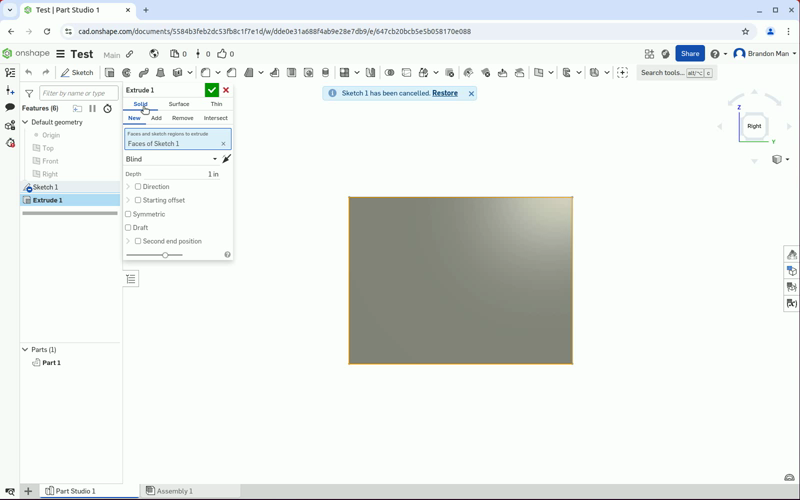
click(143, 106)
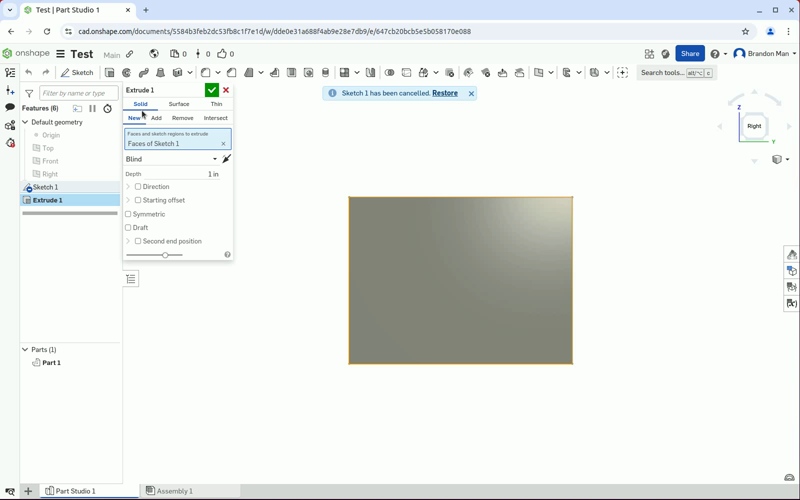
mouse_move(137, 120)
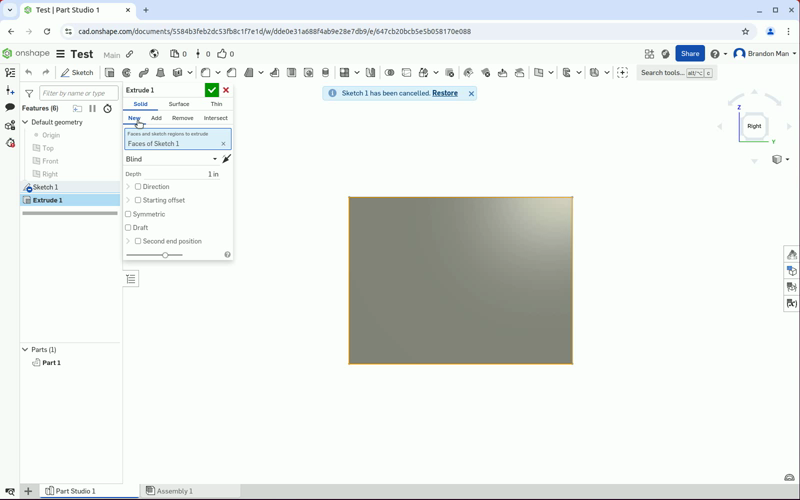
click(137, 120)
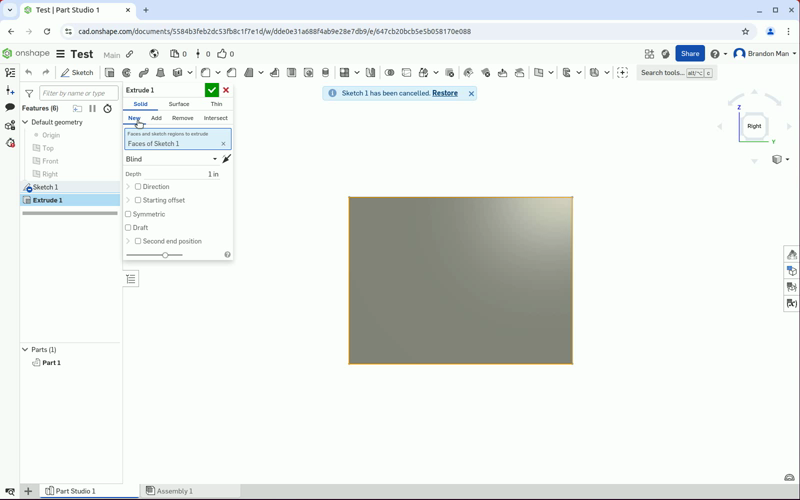
key(tab, 4)
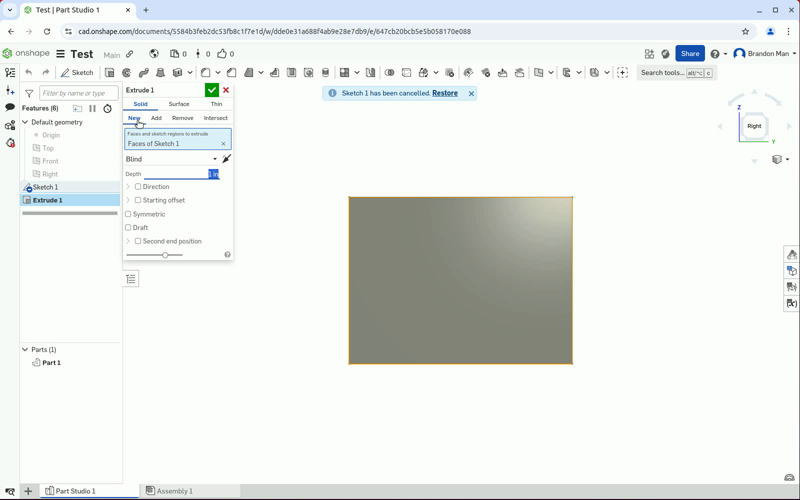
text(23.108)
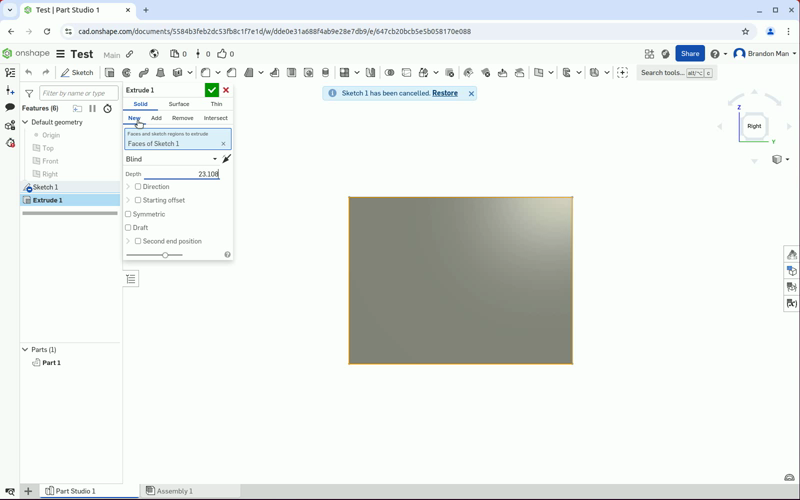
key(tab, 3)
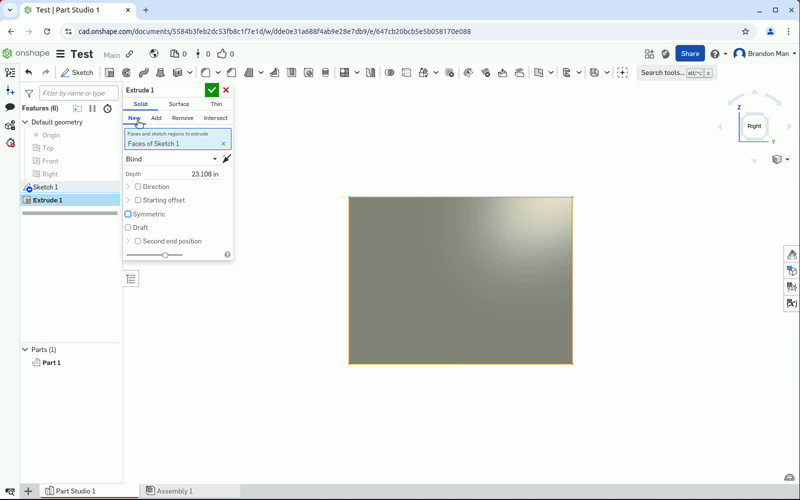
key(space)
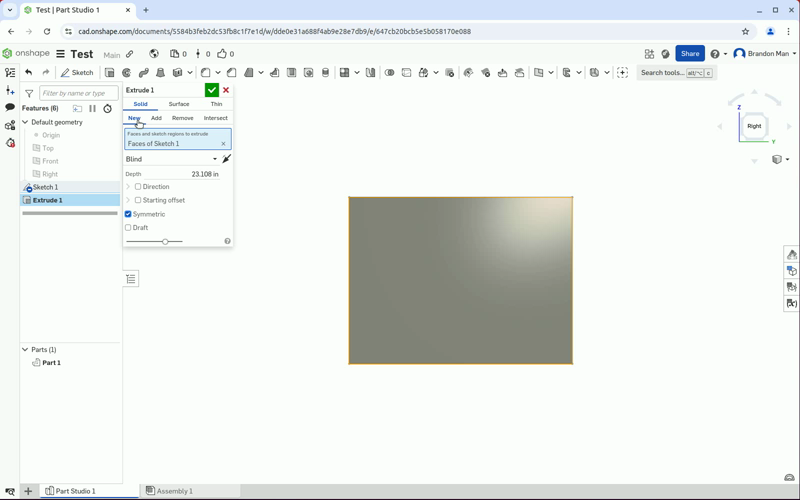
key(enter)
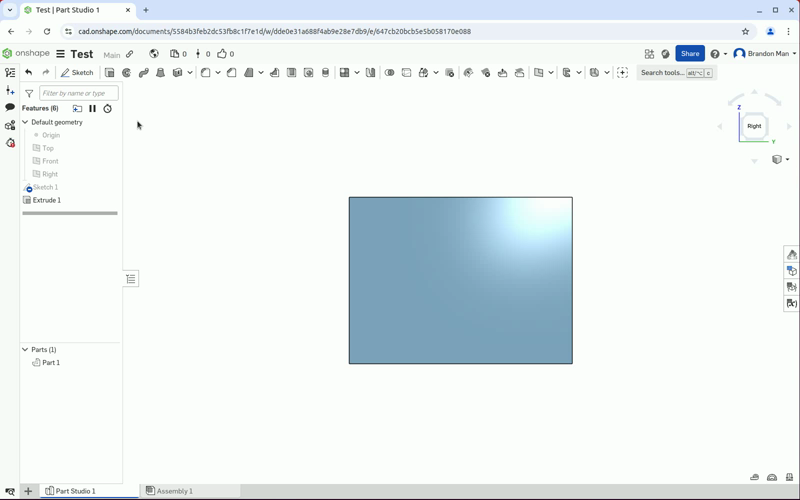
key(shift+h)
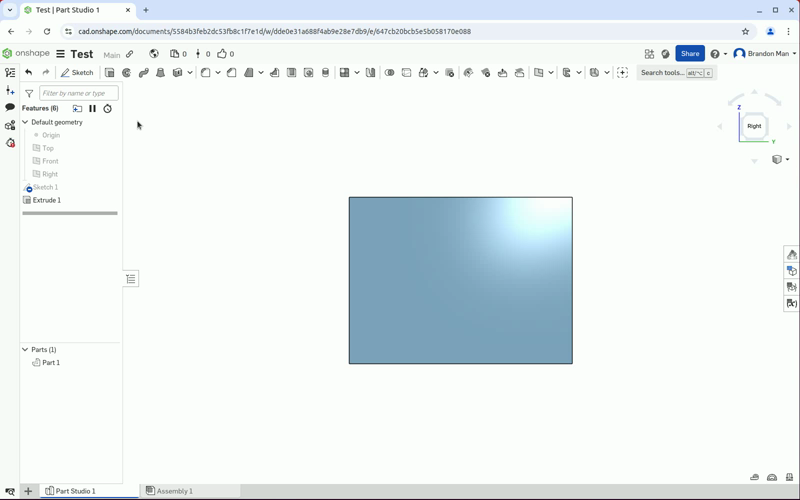
key(shift+h)
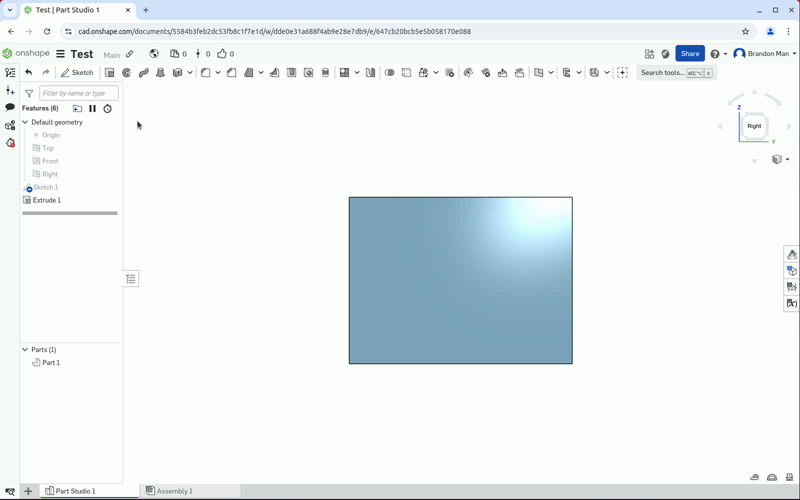
mouse_move(73, 189)
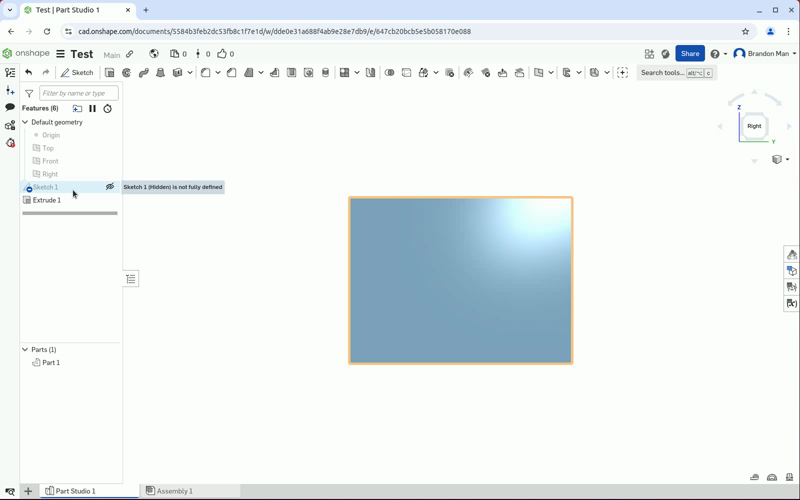
click(73, 189)
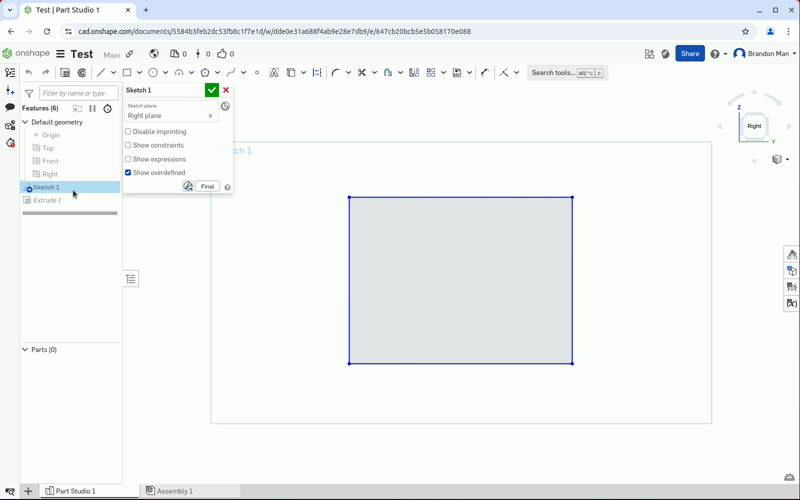
mouse_move(229, 92)
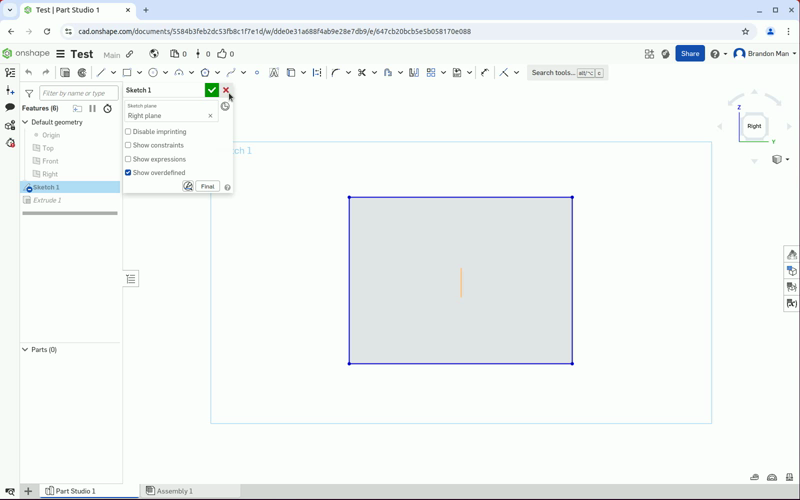
click(229, 92)
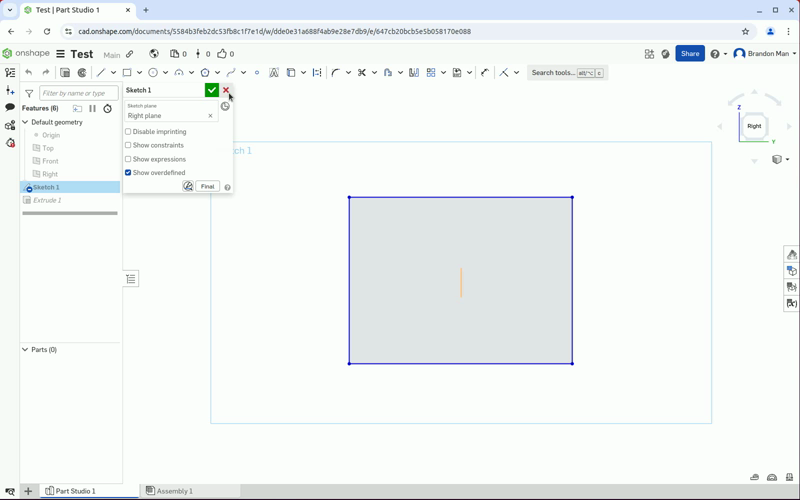
key(shift+s)
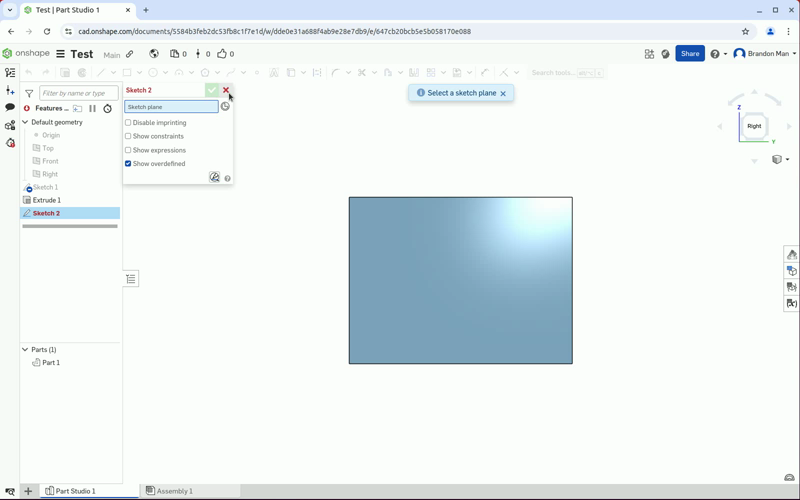
mouse_move(73, 176)
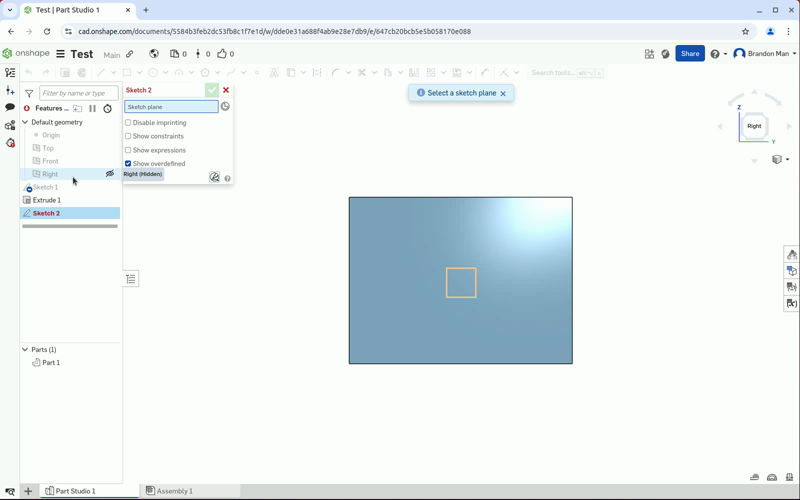
click(73, 176)
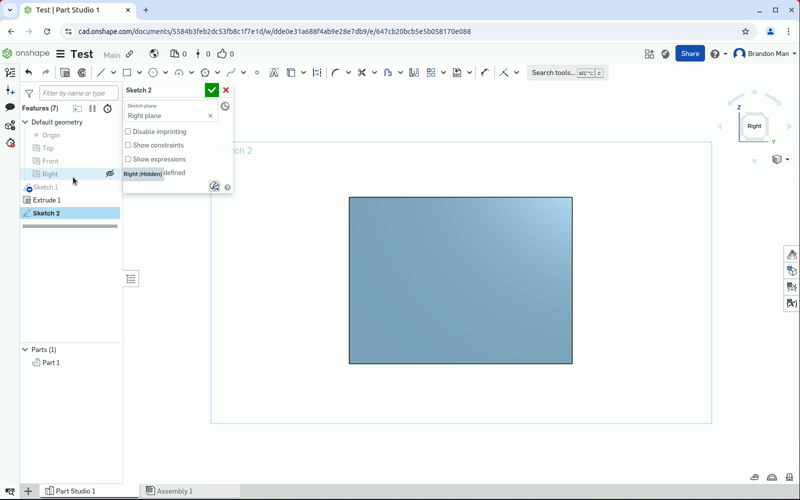
mouse_move(73, 352)
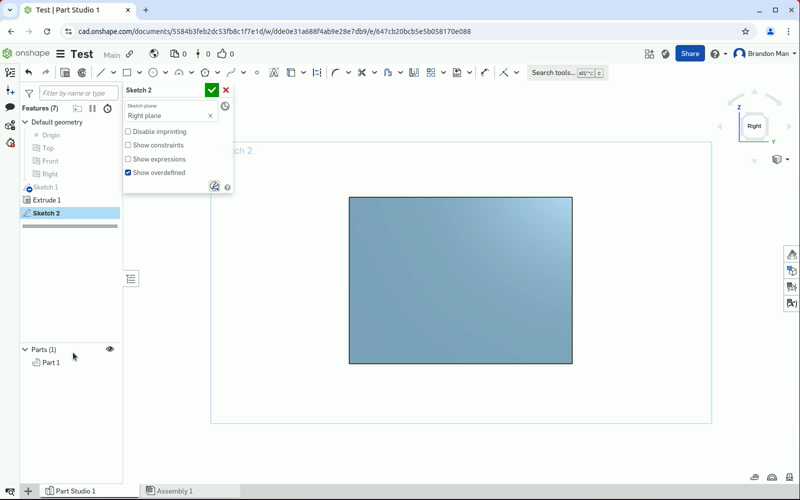
key(y)
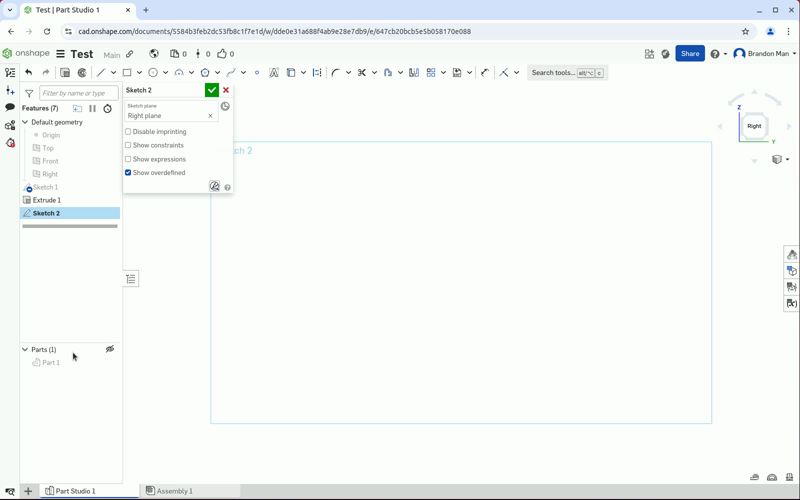
key(c)
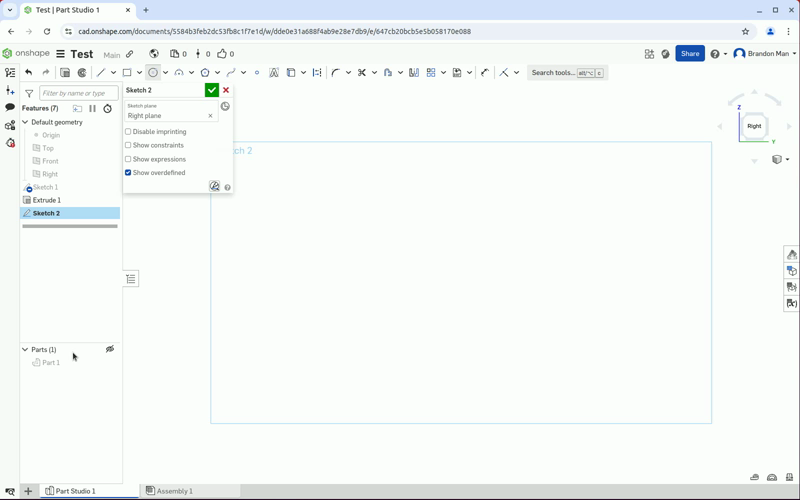
key_down(shift)
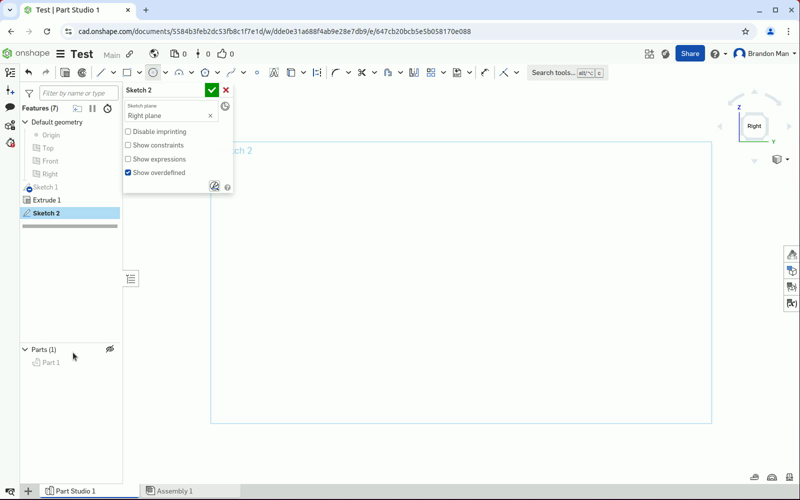
mouse_move(405, 238)
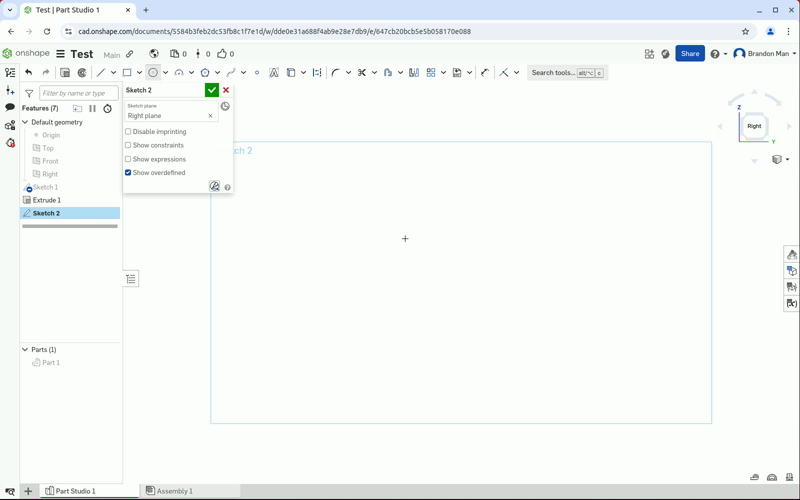
click(405, 238)
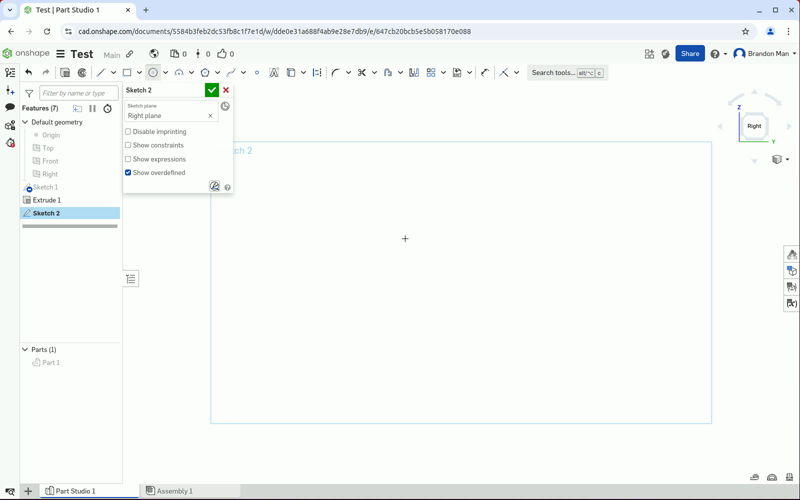
key_up(shift)
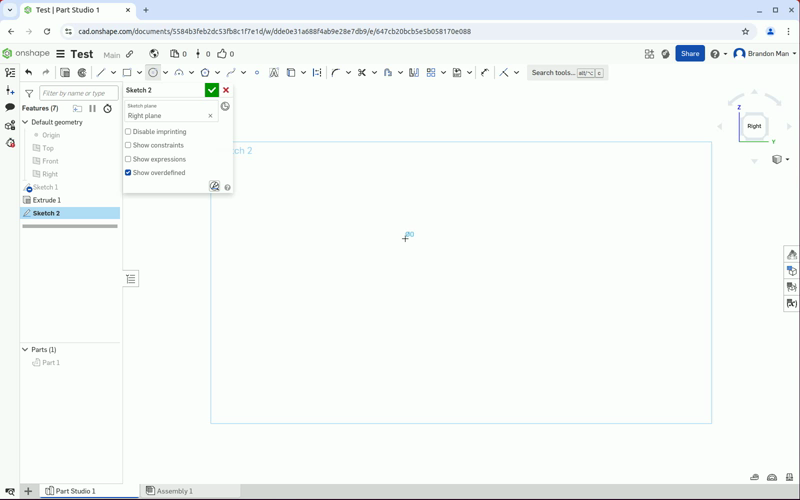
mouse_move(433, 238)
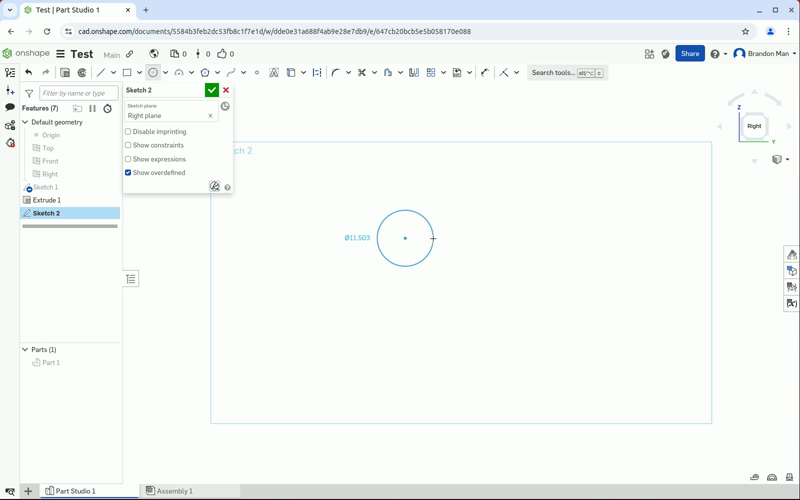
click(433, 238)
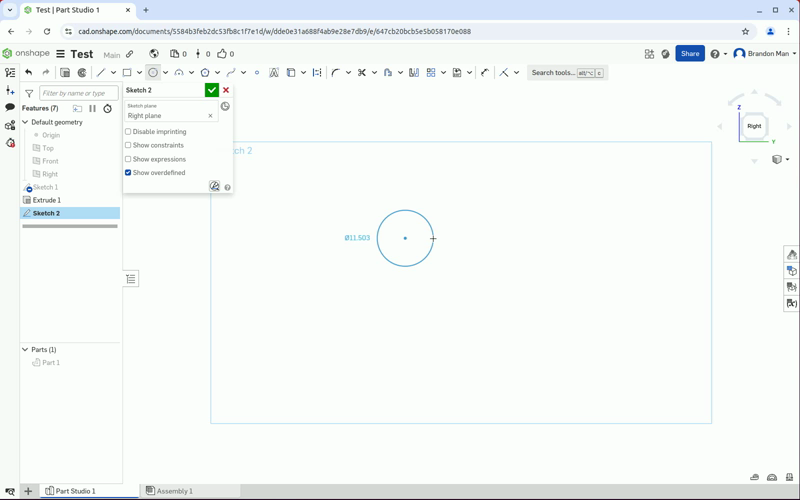
key(esc)
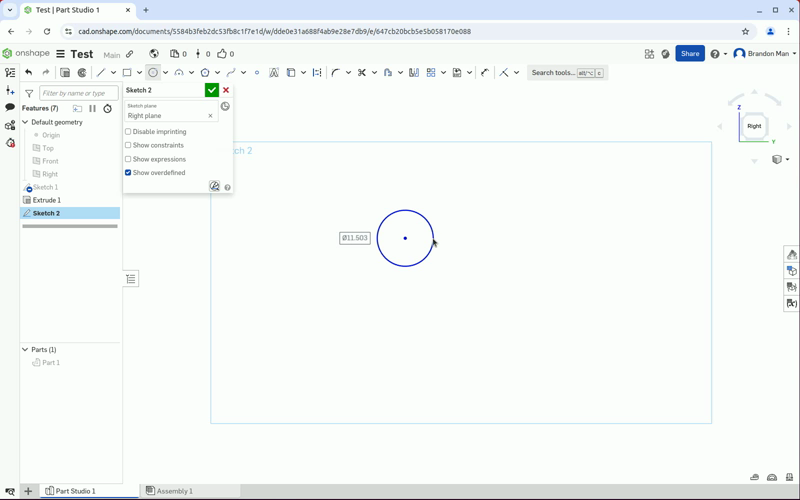
mouse_move(395, 246)
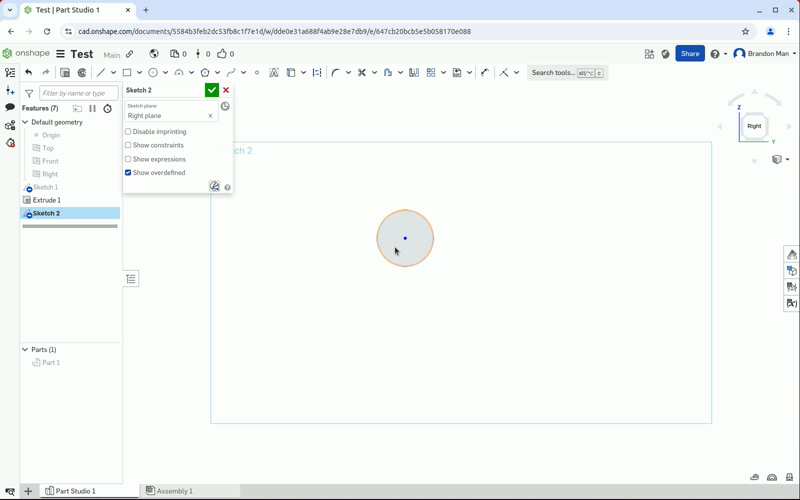
click(395, 246)
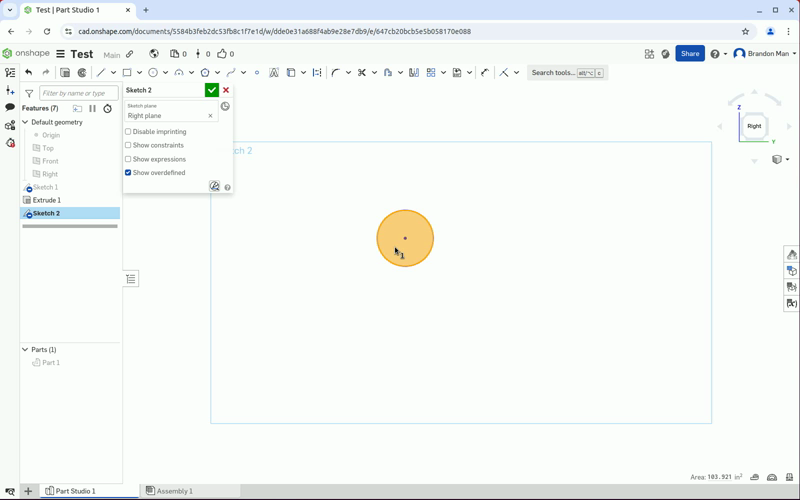
mouse_move(73, 352)
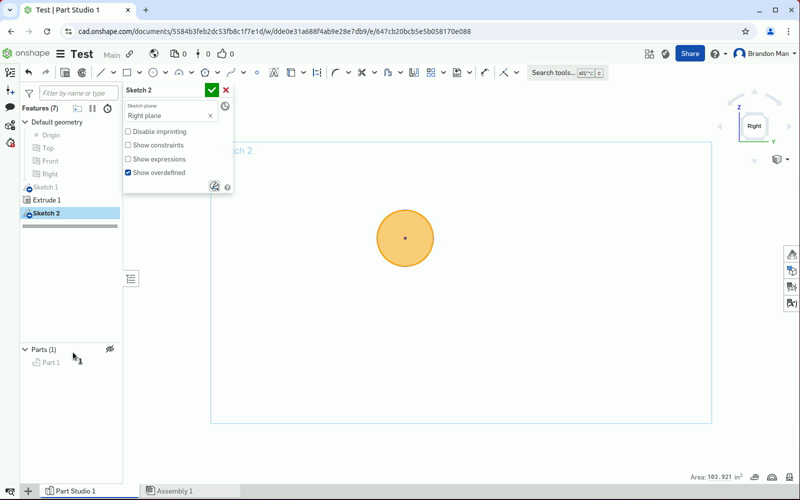
key(shift+y)
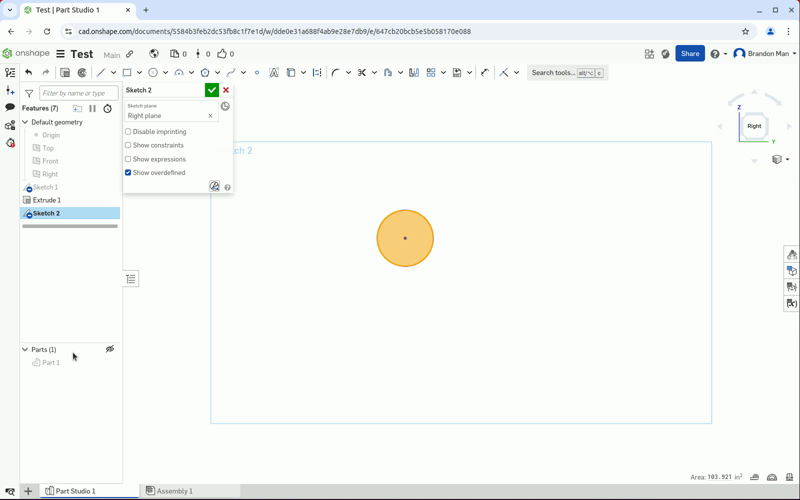
key(shift+e)
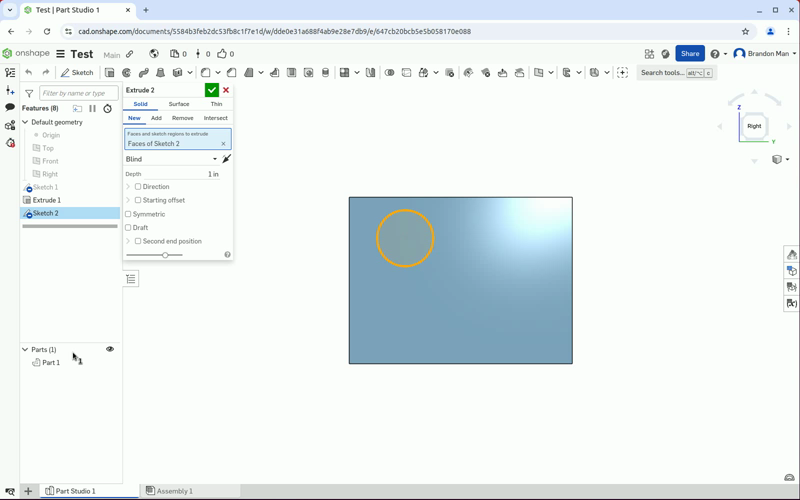
mouse_move(143, 106)
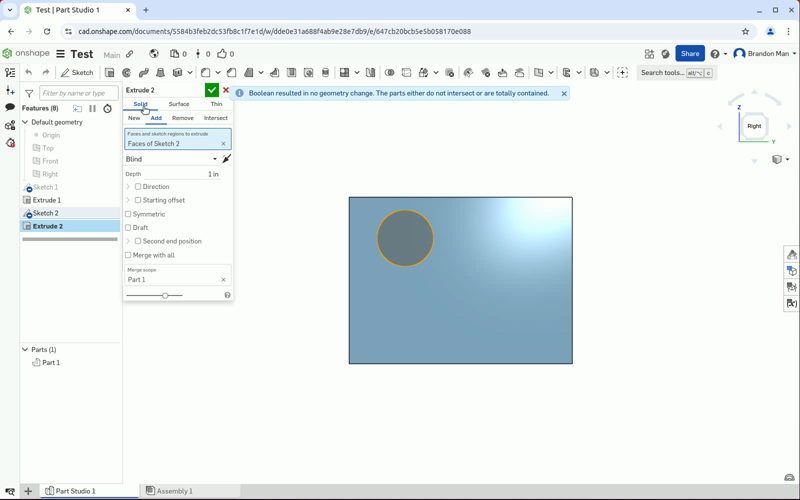
click(143, 106)
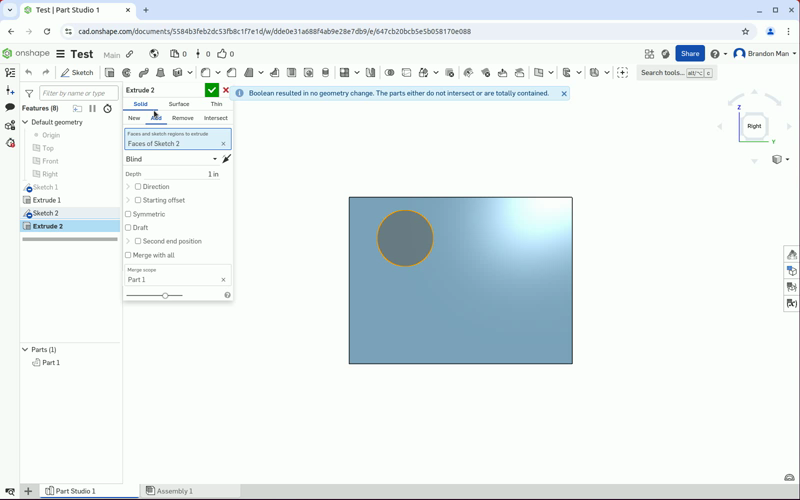
mouse_move(186, 120)
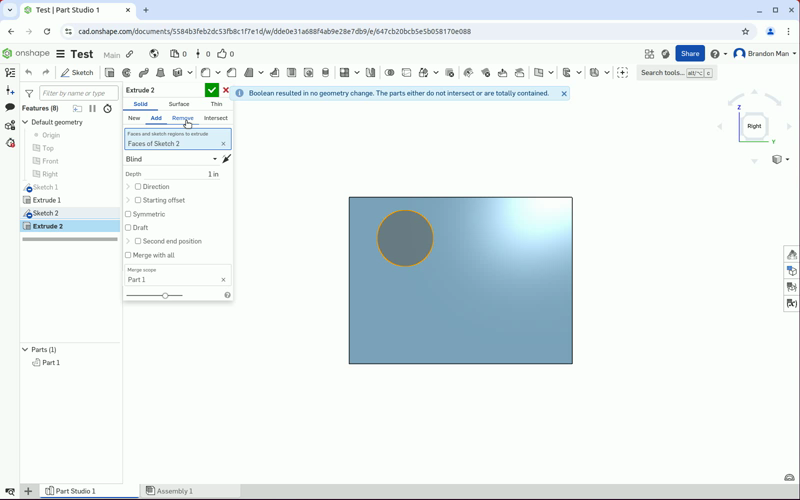
click(186, 120)
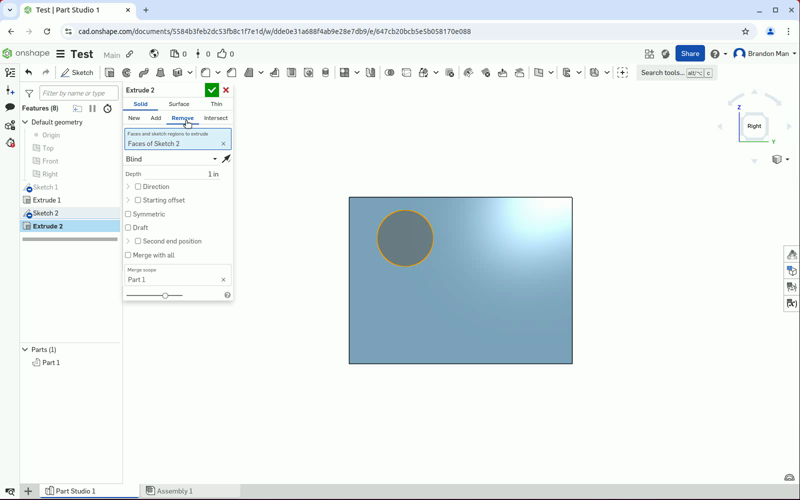
key(tab, 4)
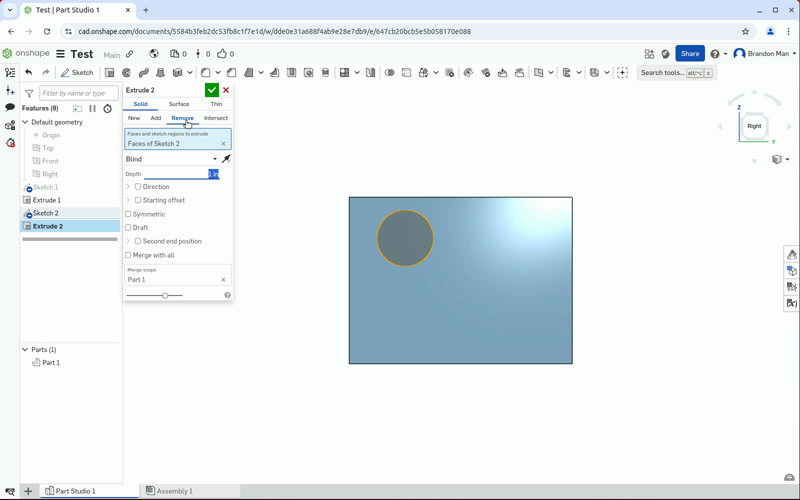
text(-46.216)
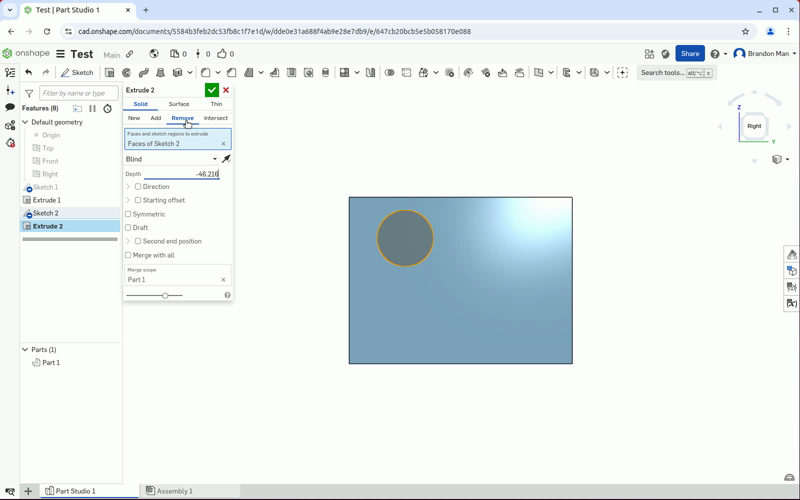
key(tab, 3)
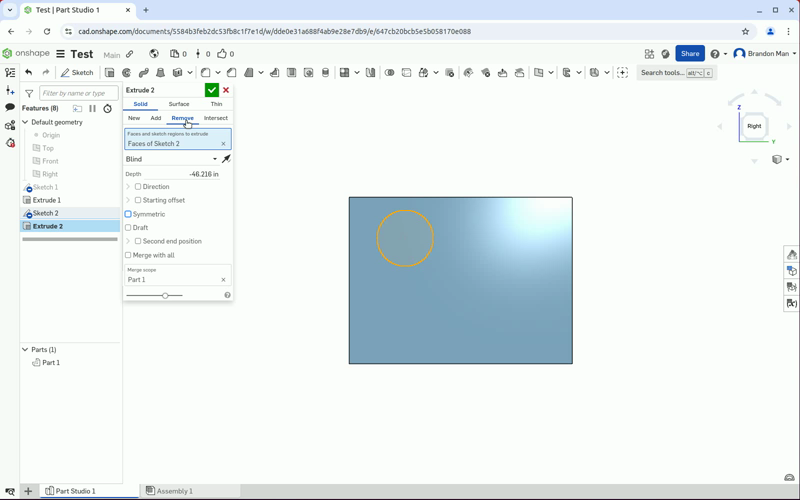
key(space)
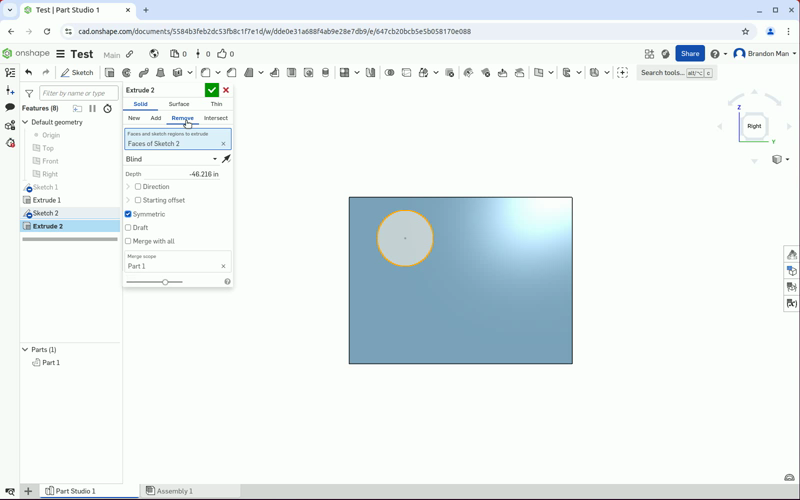
key(tab, 2)
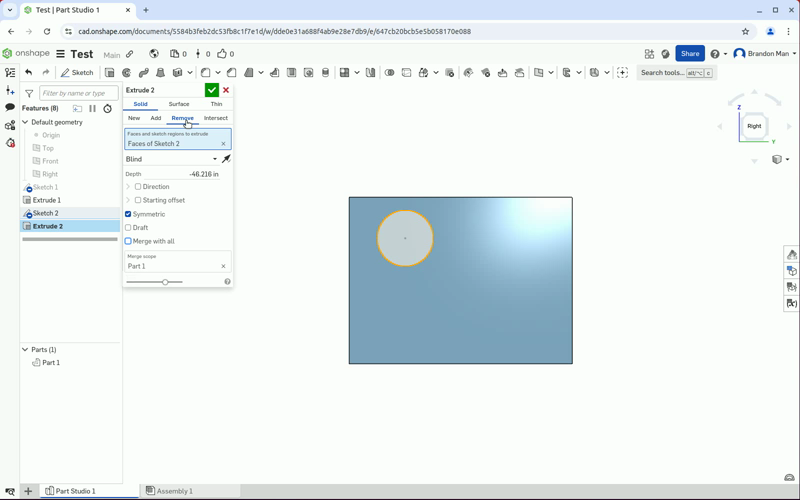
key(space)
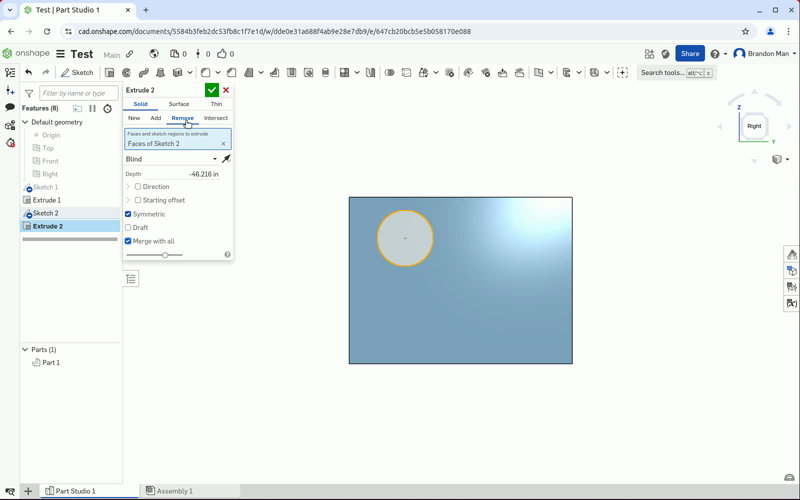
key(enter)
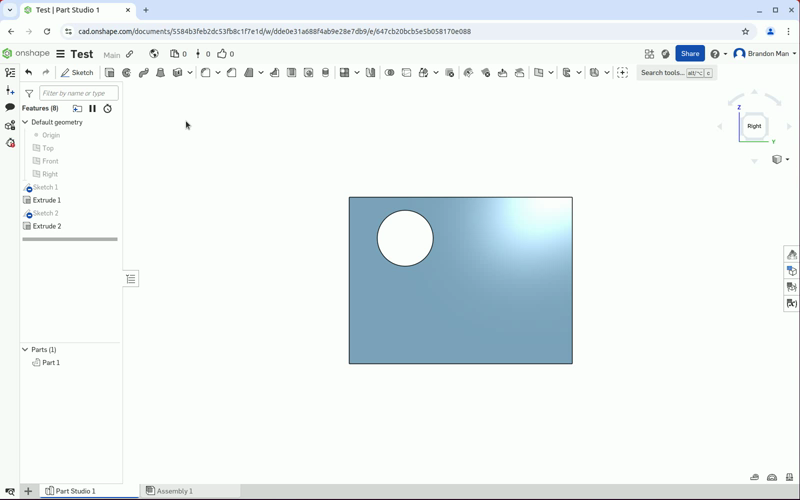
key(shift+h)
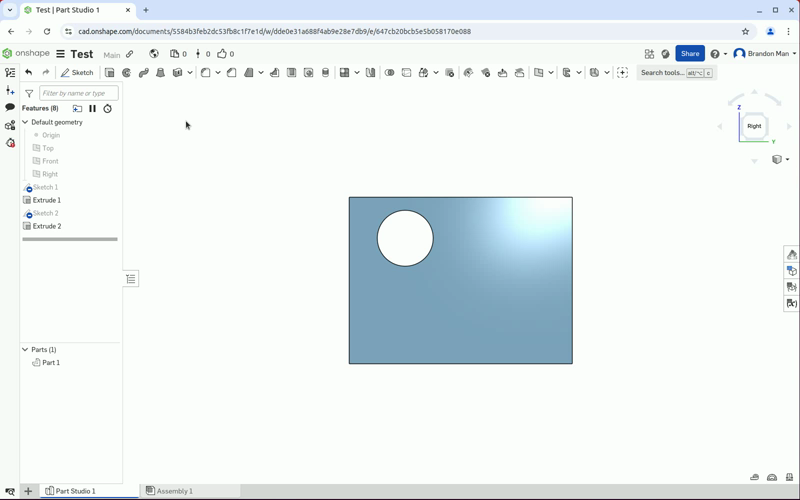
key(shift+h)
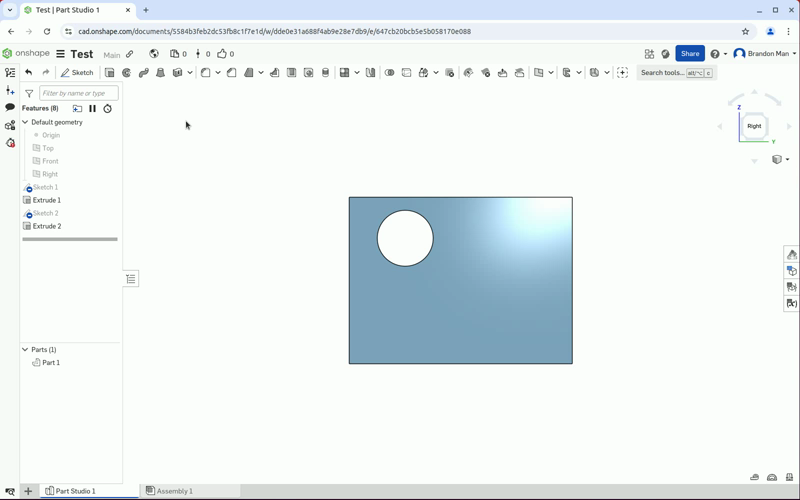
mouse_move(73, 189)
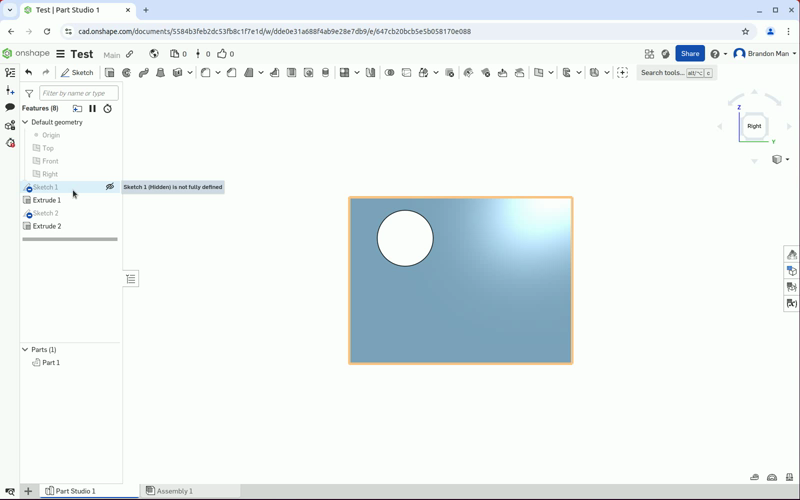
click(73, 189)
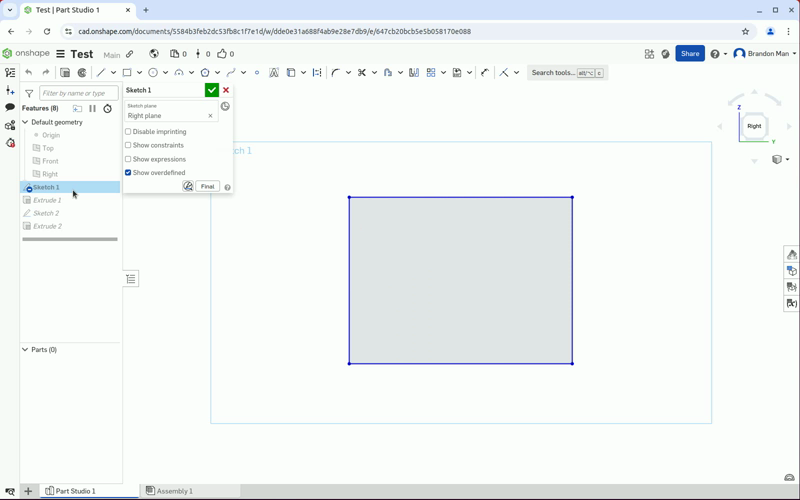
mouse_move(229, 92)
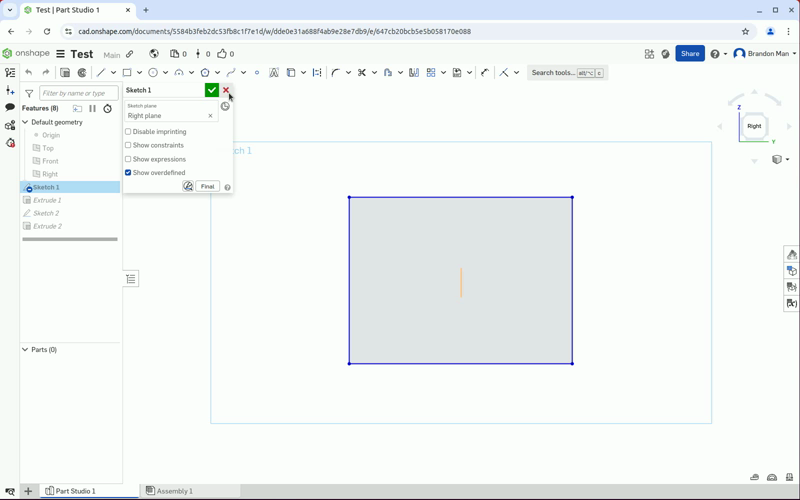
click(229, 92)
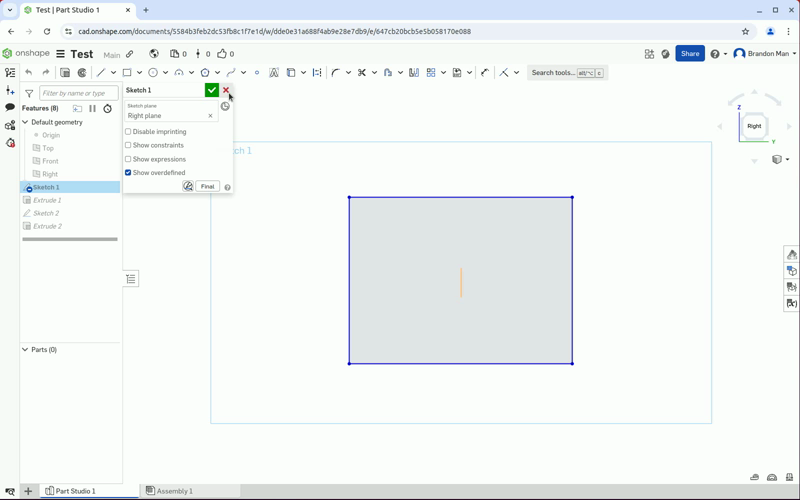
key(shift+s)
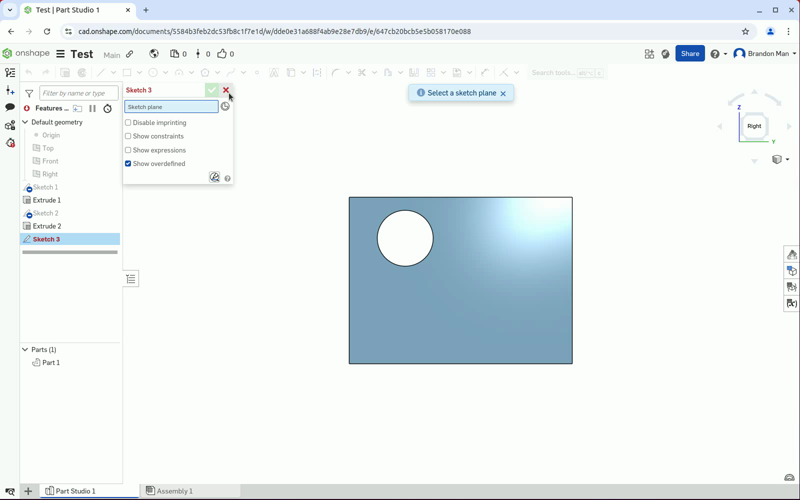
mouse_move(73, 176)
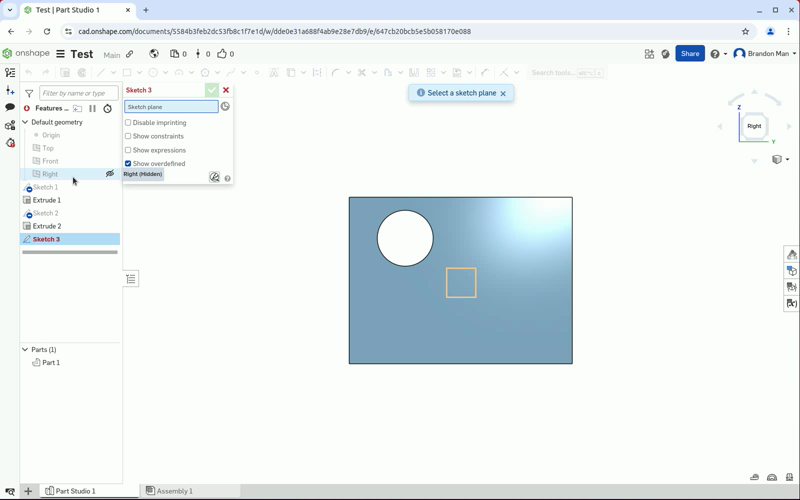
click(73, 176)
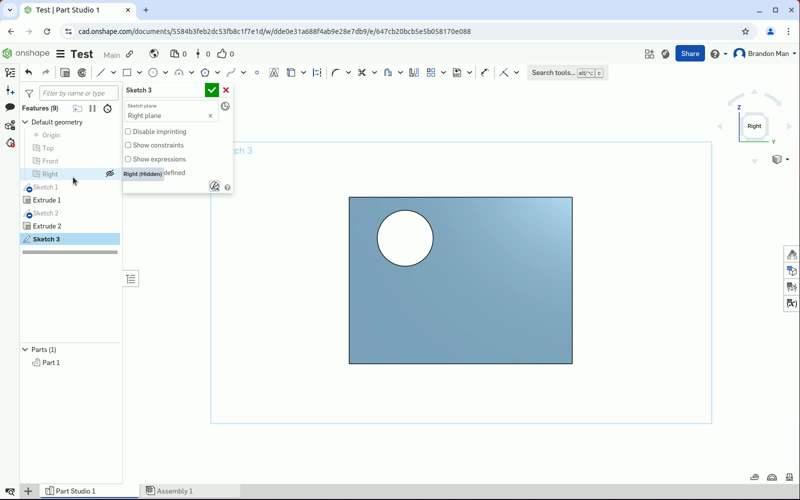
mouse_move(73, 352)
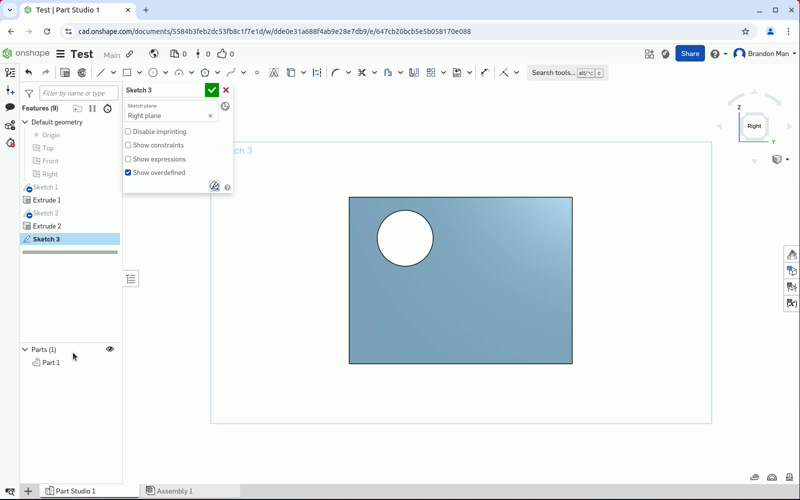
key(y)
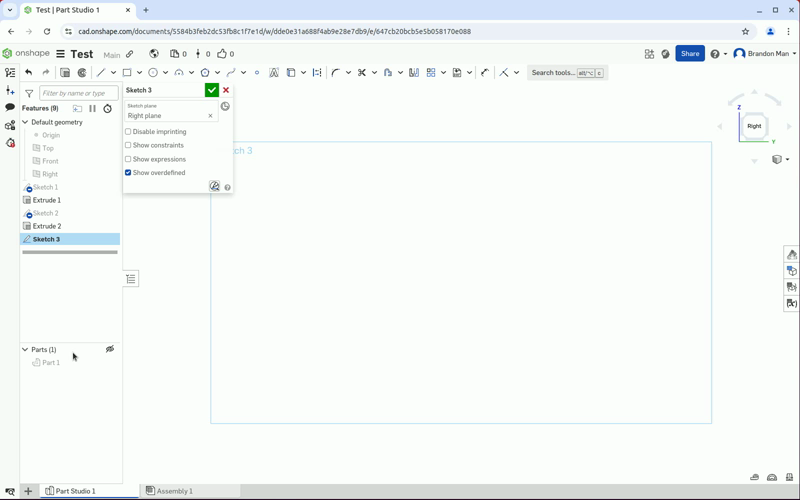
key(c)
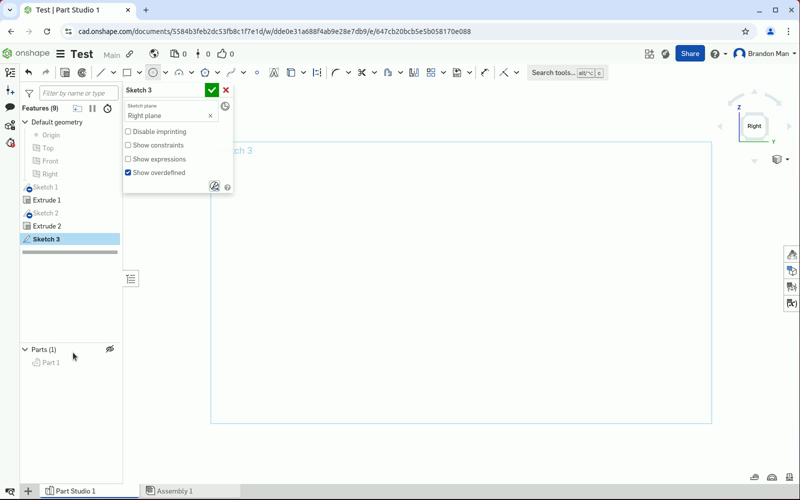
key_down(shift)
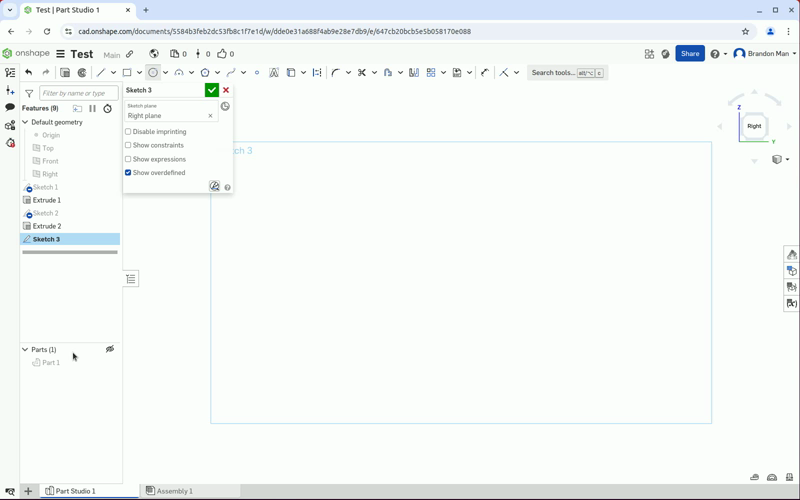
mouse_move(517, 327)
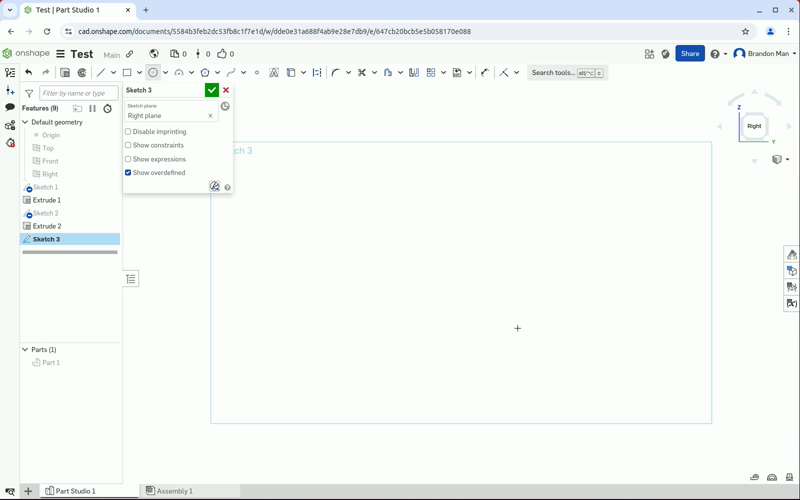
click(517, 327)
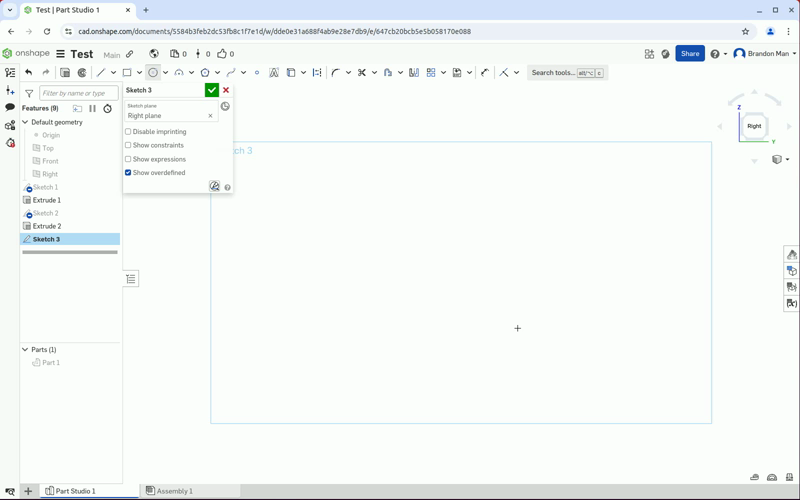
key_up(shift)
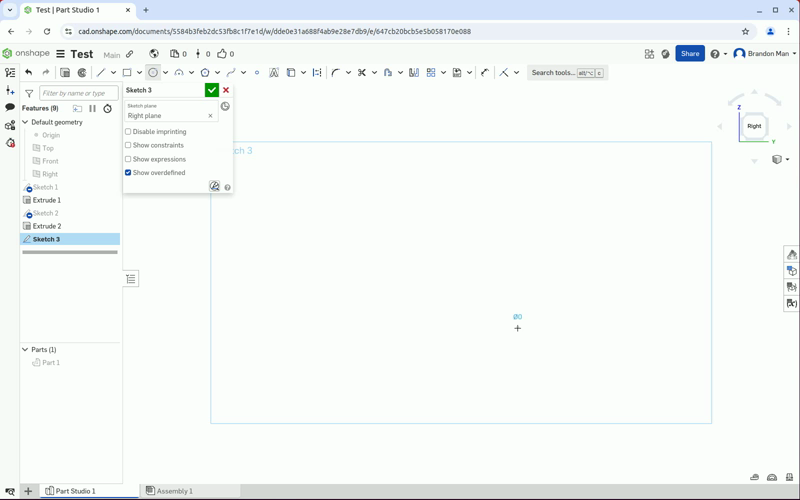
mouse_move(547, 327)
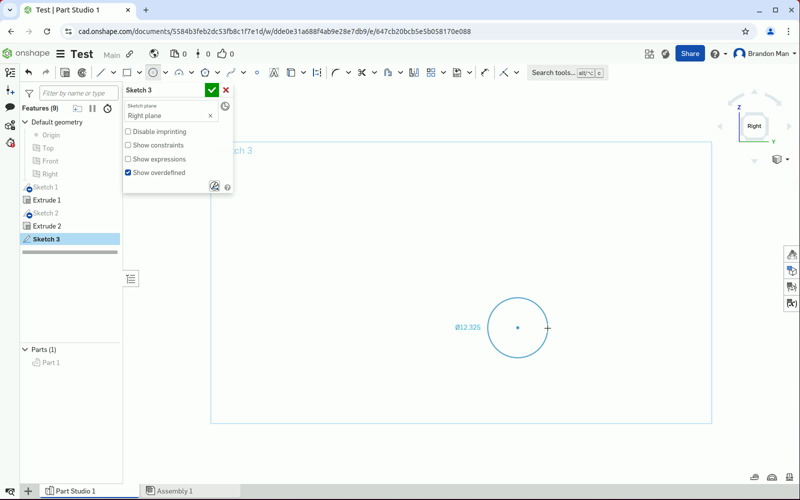
click(547, 327)
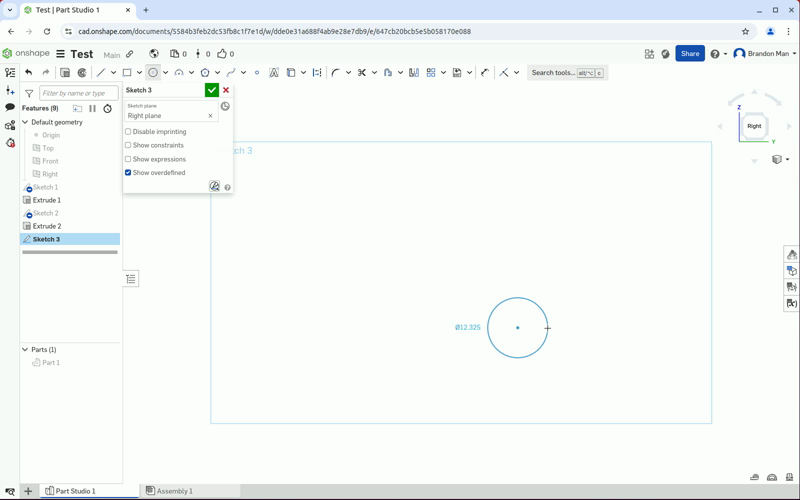
key(esc)
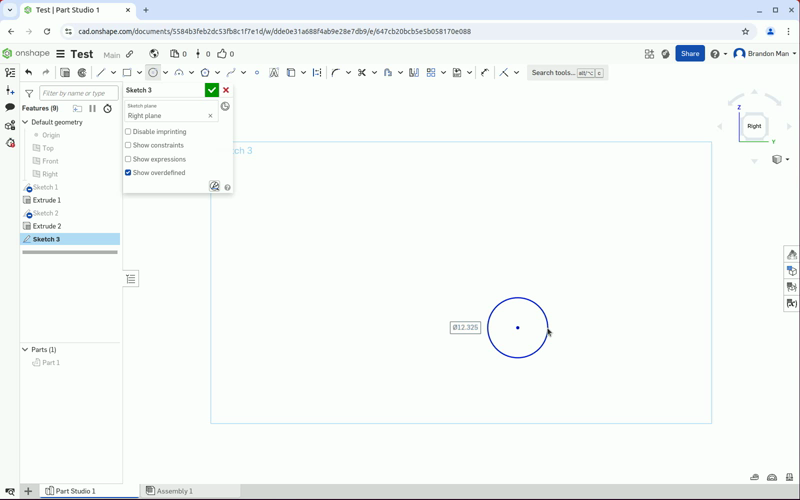
mouse_move(536, 345)
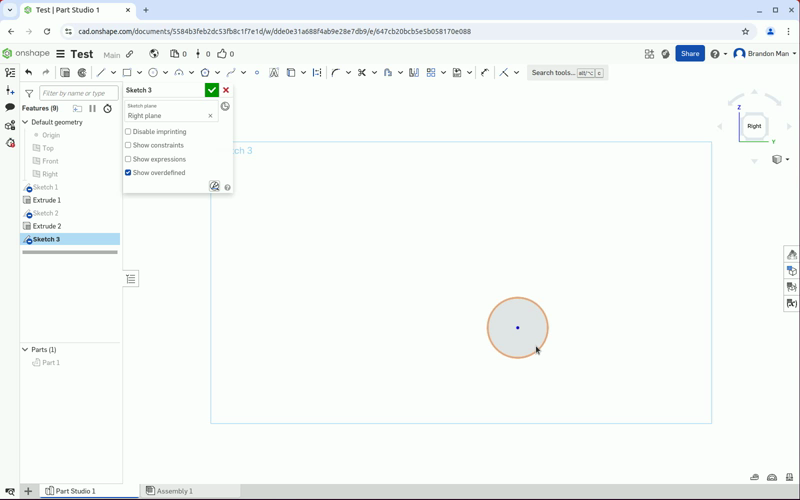
click(536, 345)
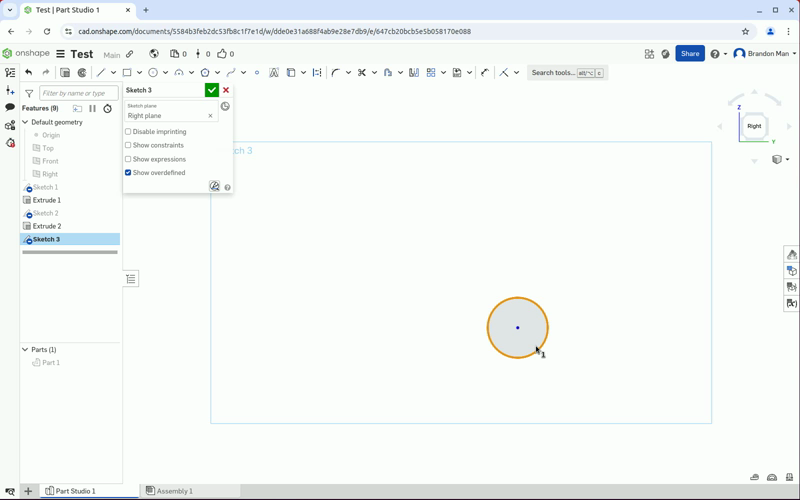
mouse_move(73, 352)
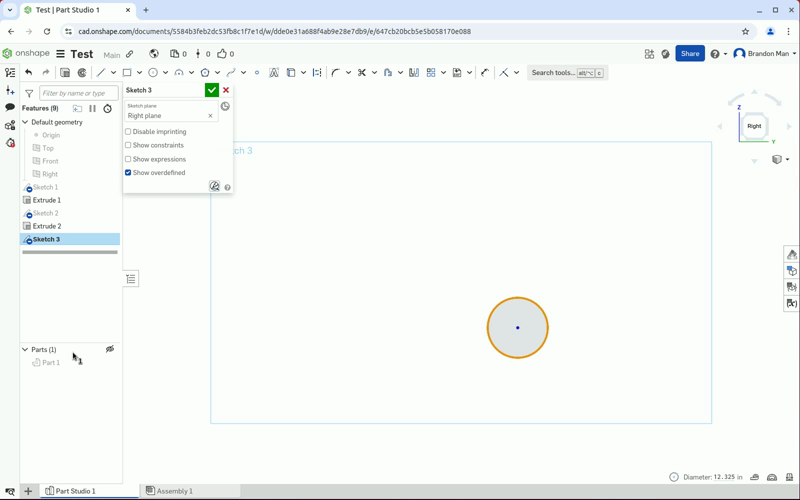
key(shift+y)
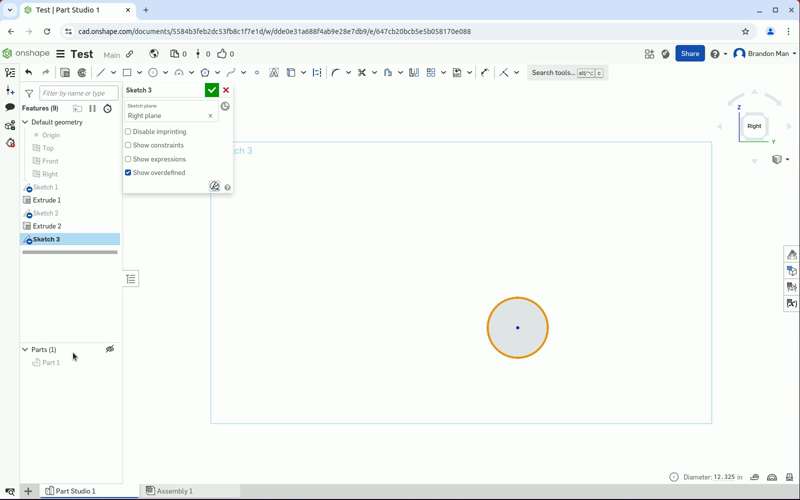
key(shift+e)
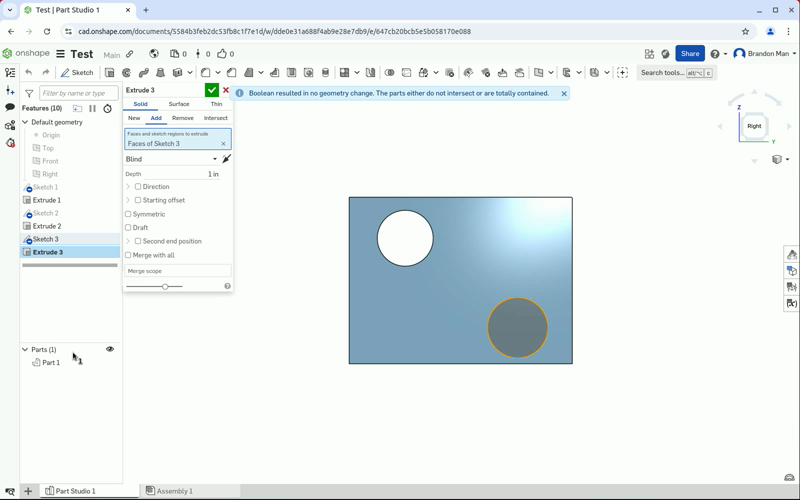
mouse_move(143, 106)
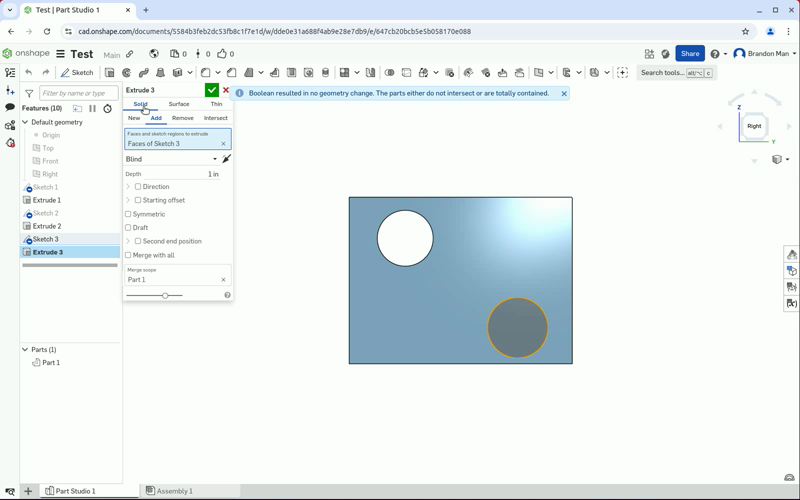
click(143, 106)
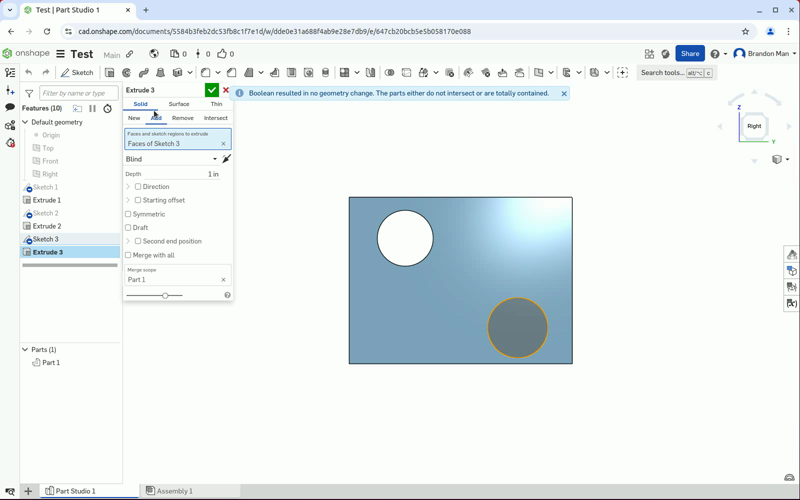
mouse_move(186, 120)
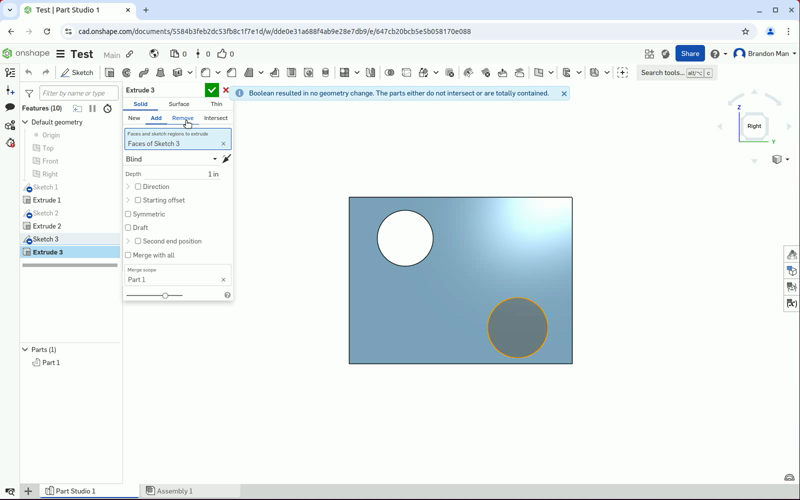
click(186, 120)
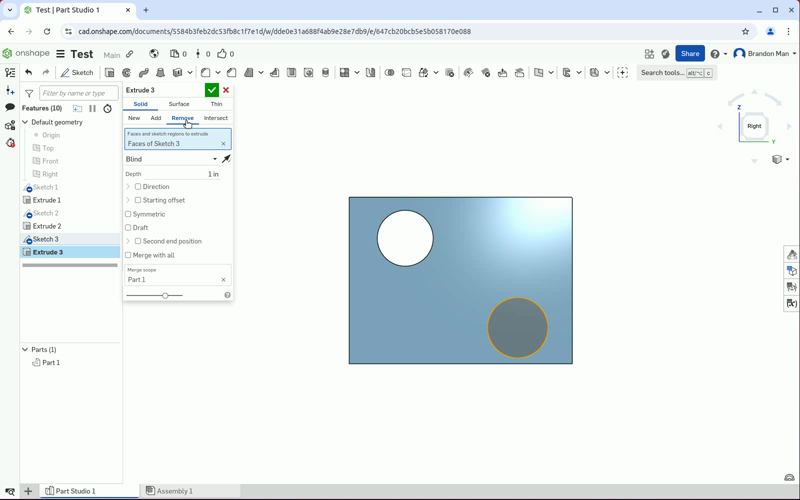
key(tab, 4)
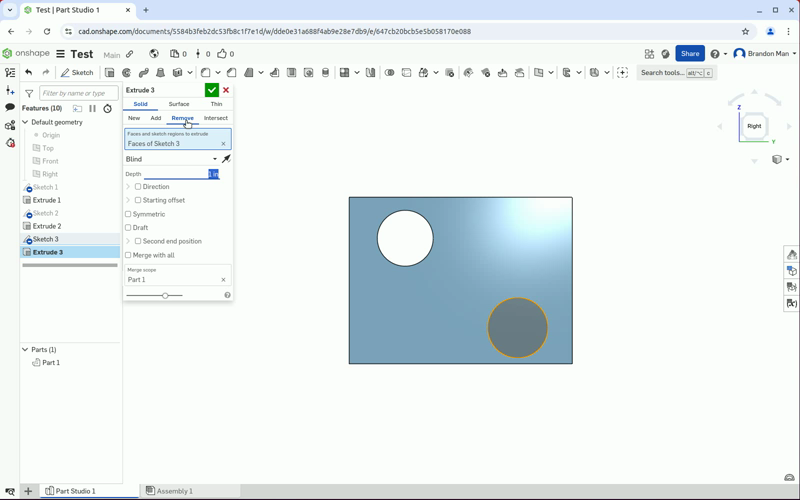
text(-46.216)
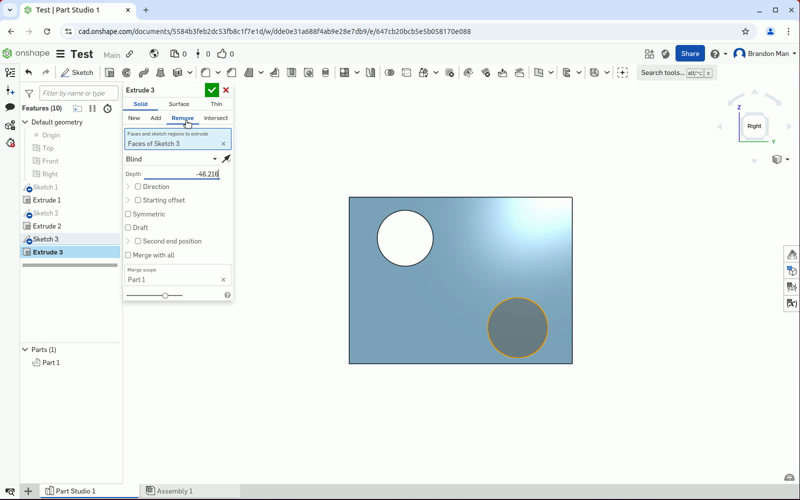
key(tab, 3)
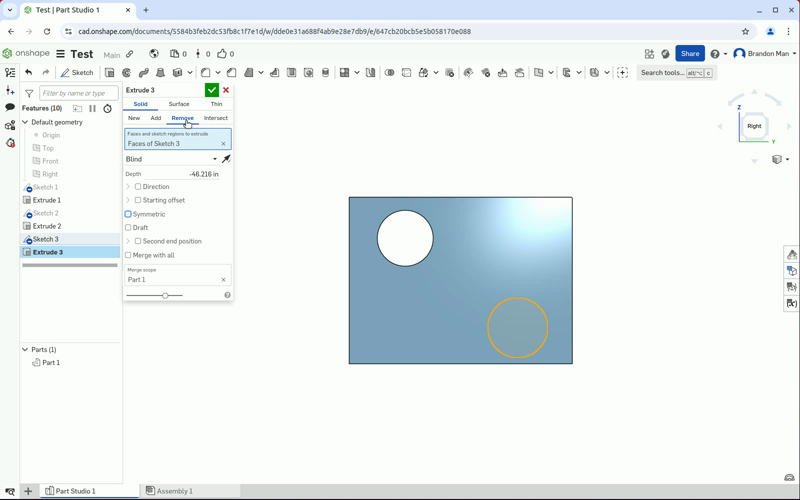
key(space)
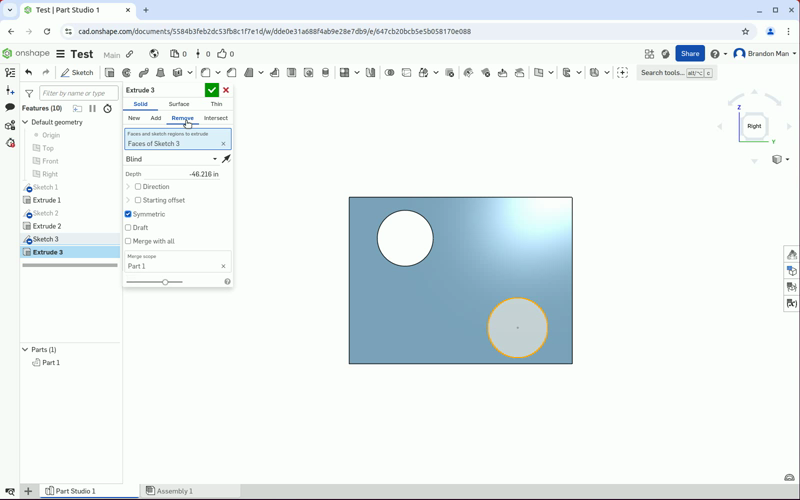
key(tab, 2)
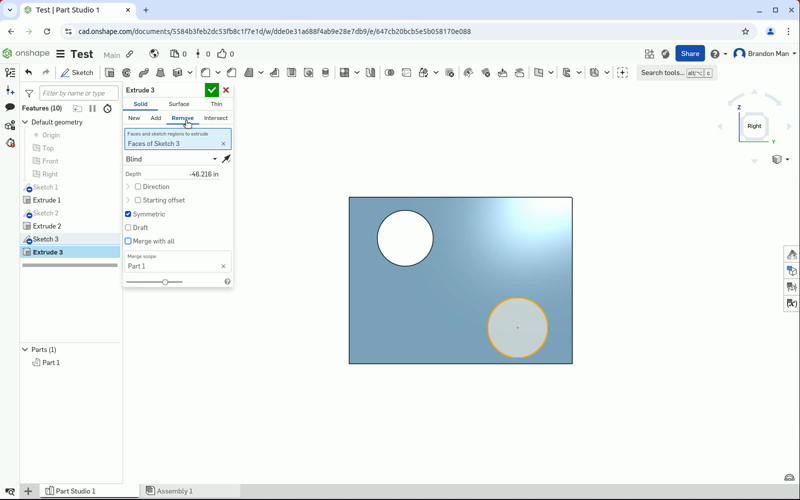
key(space)
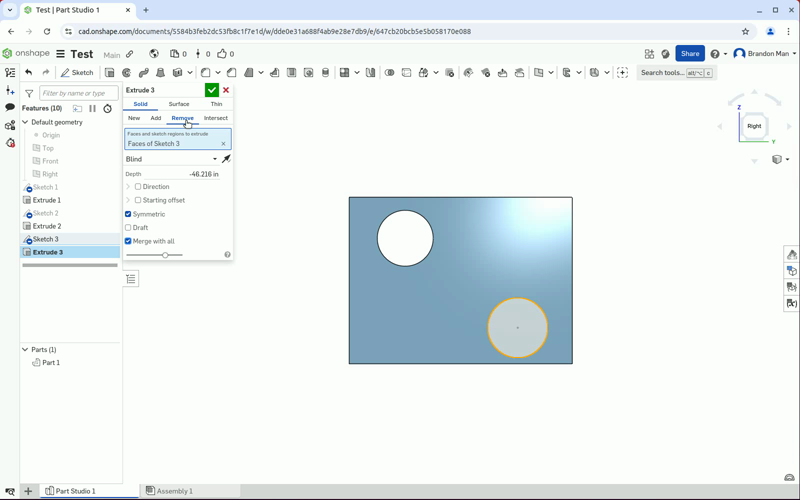
key(enter)
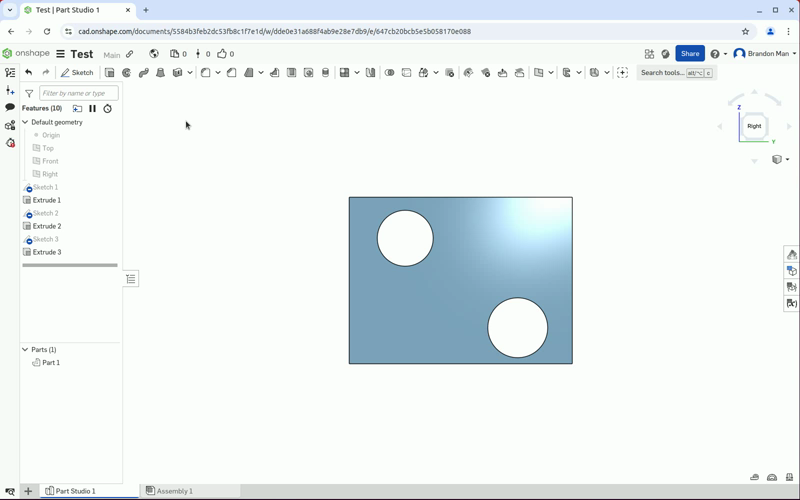
key(shift+h)
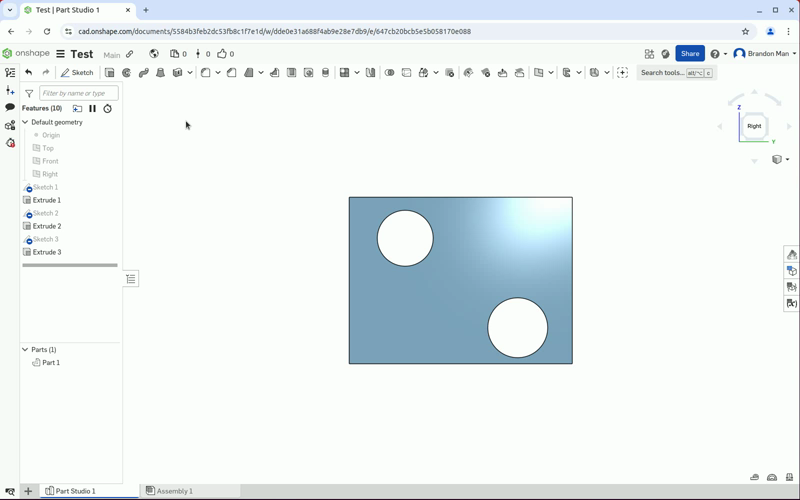
key(shift+h)
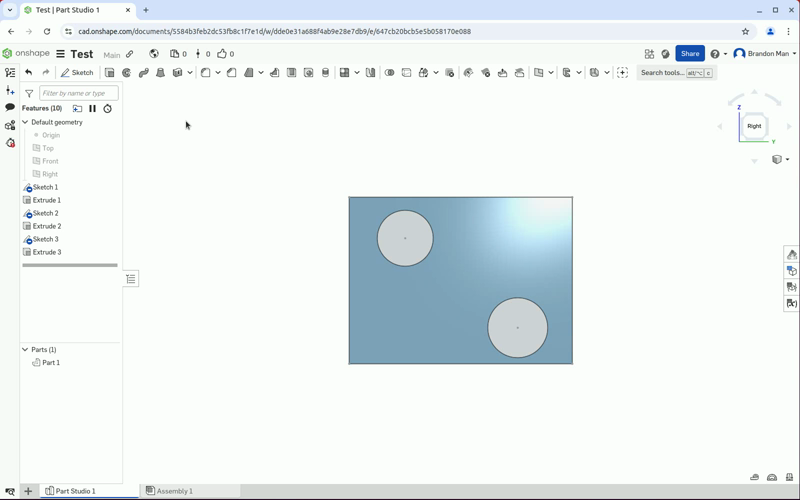
key(shift+7)
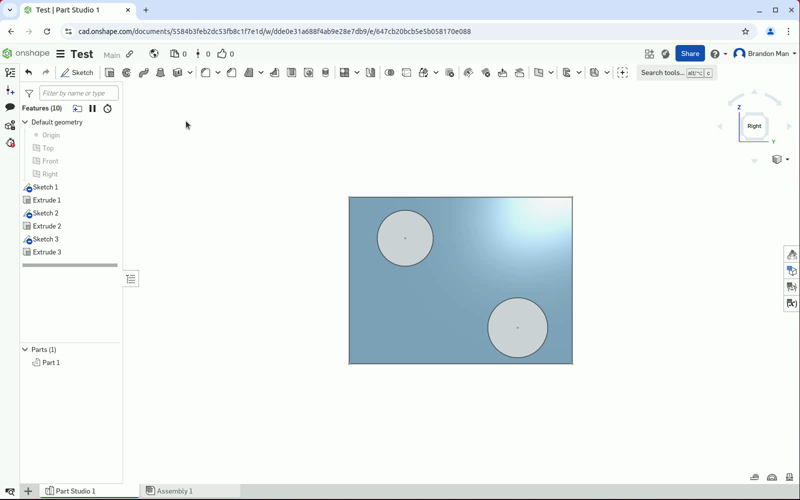
key(right, 2)
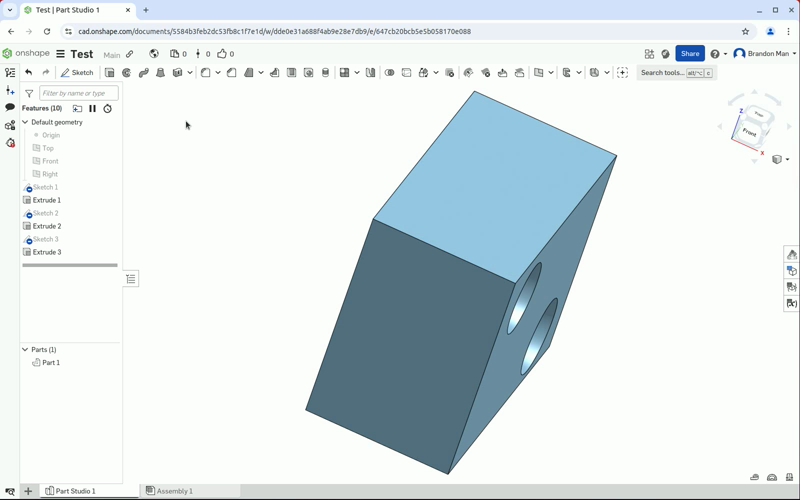
key(down, 2)
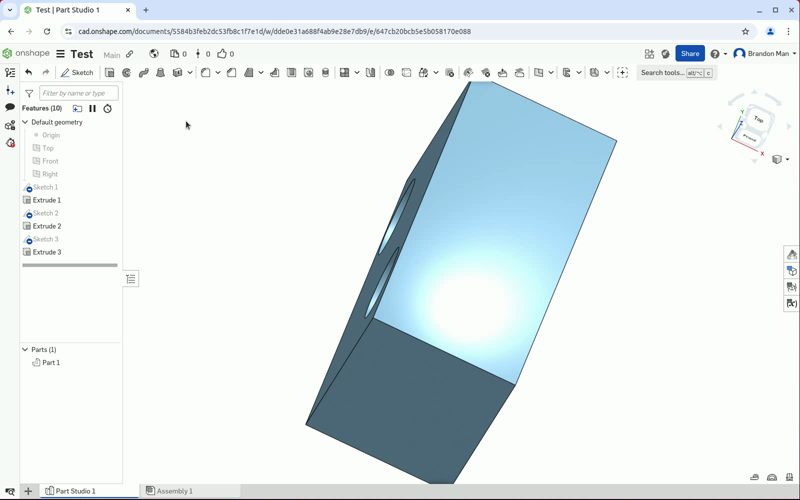
key(up, 2)
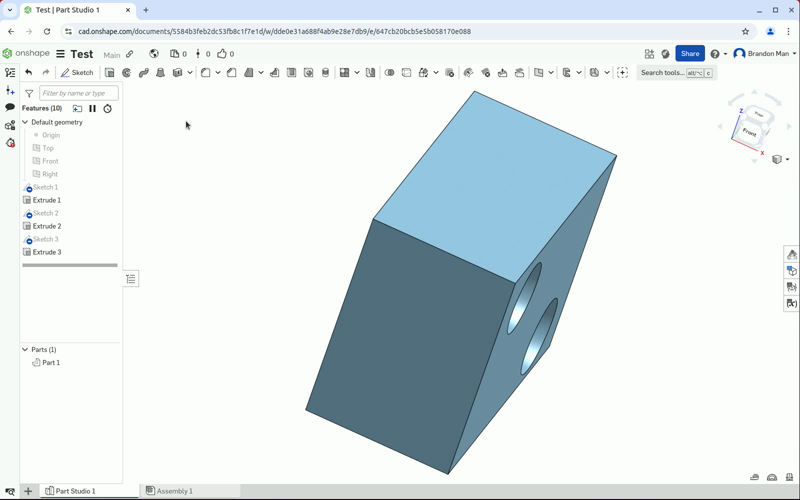
key(left, 2)
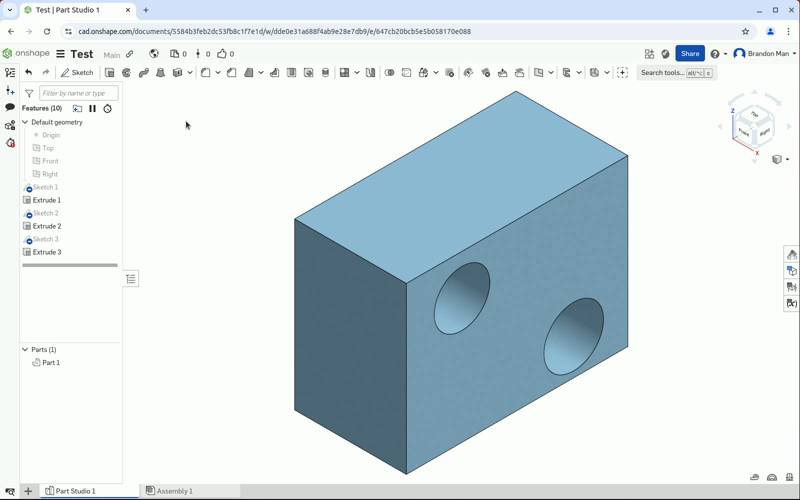
mouse_move(73, 189)
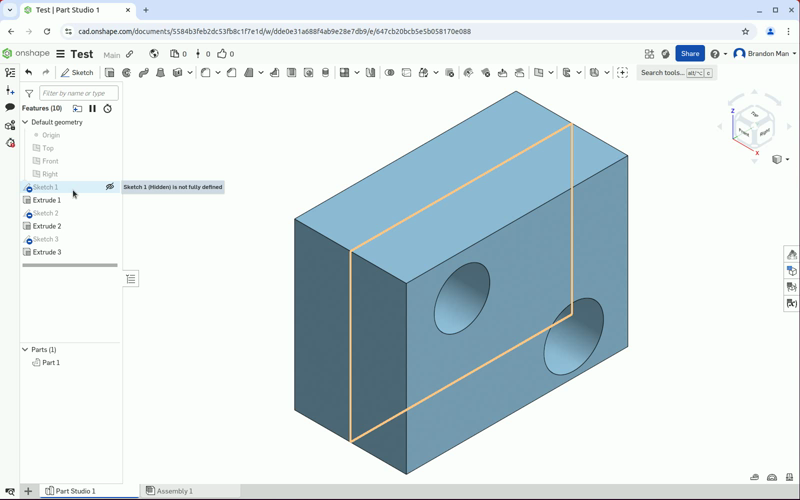
click(73, 189)